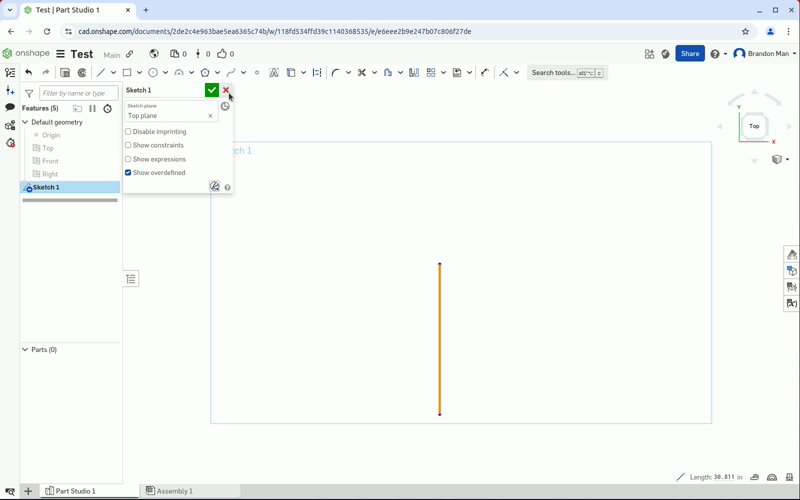
key(shift+h)
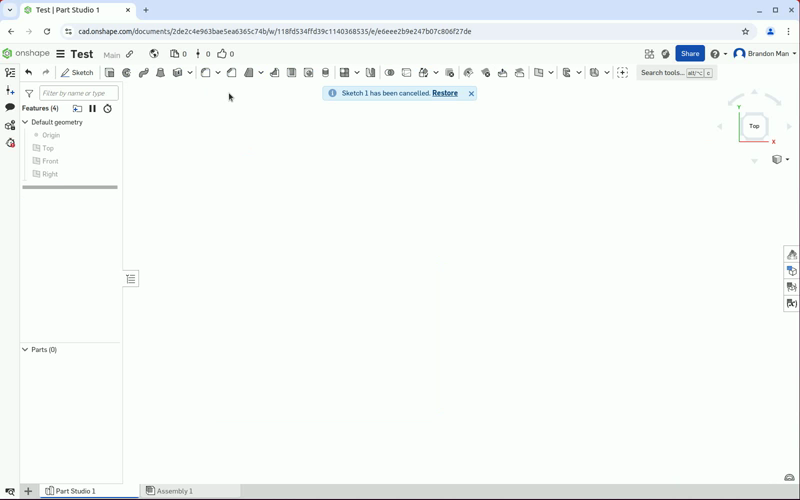
key(shift+s)
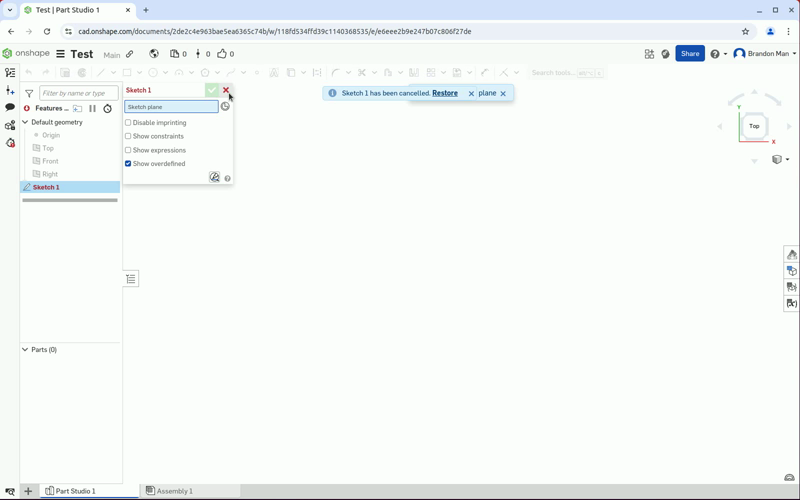
mouse_move(73, 150)
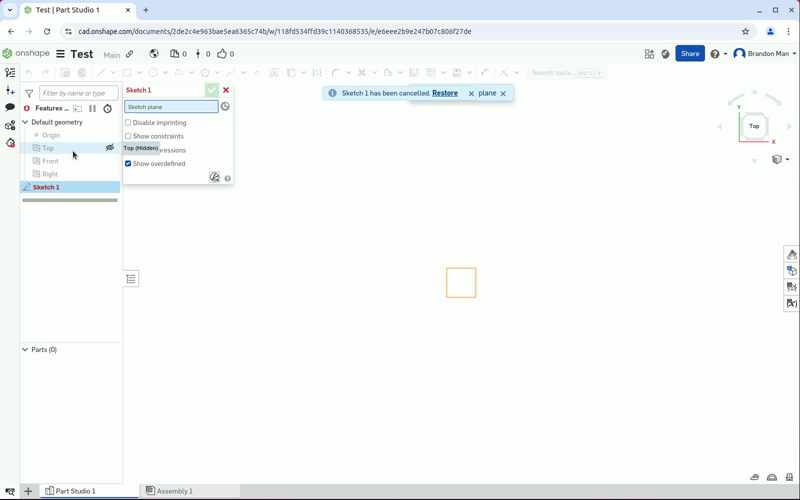
click(73, 150)
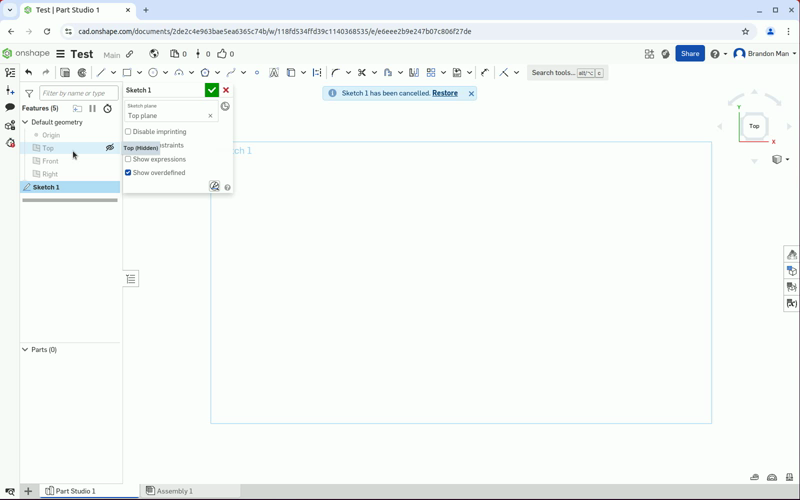
mouse_move(73, 352)
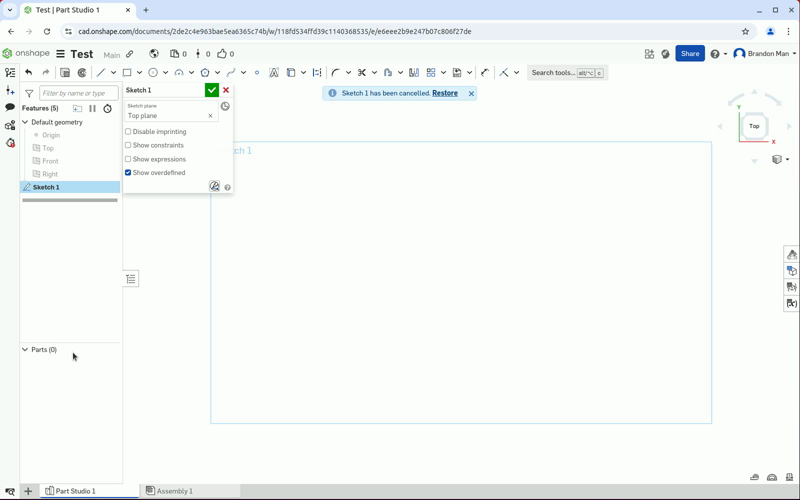
key(y)
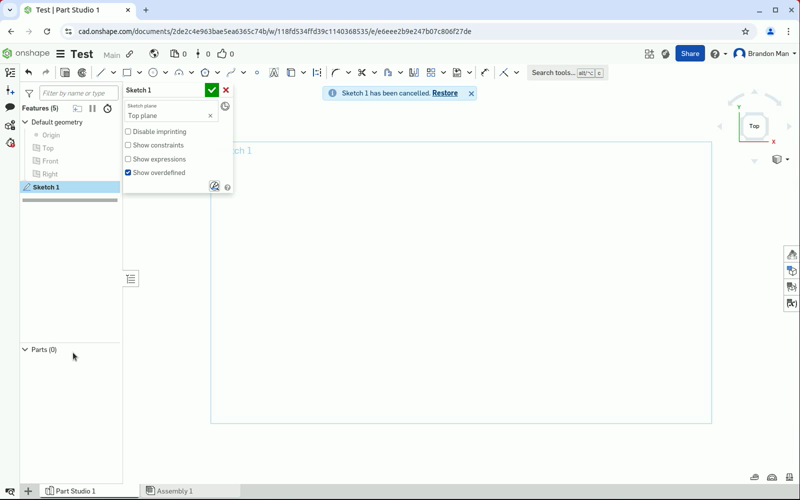
key(c)
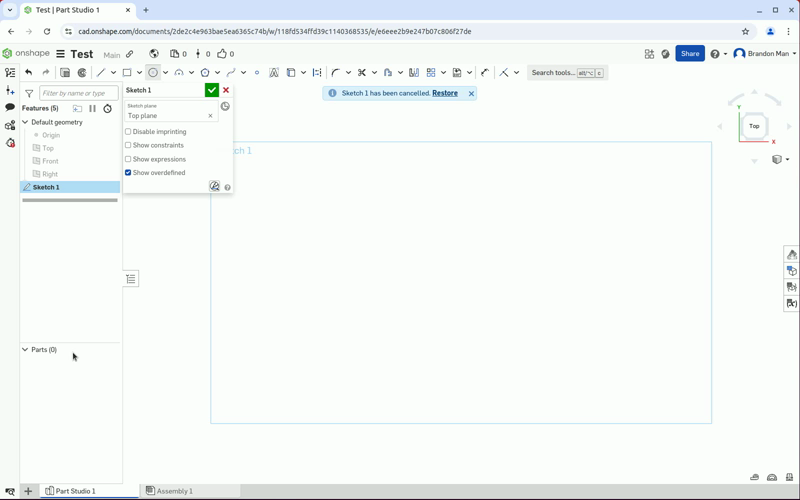
key_down(shift)
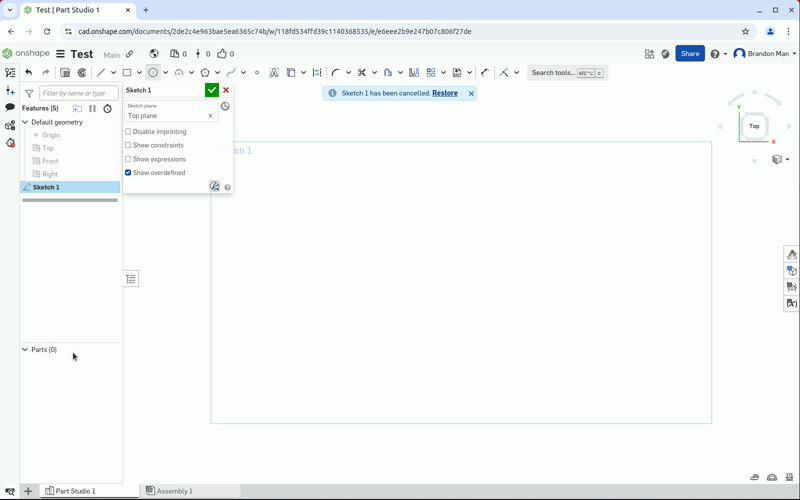
mouse_move(461, 282)
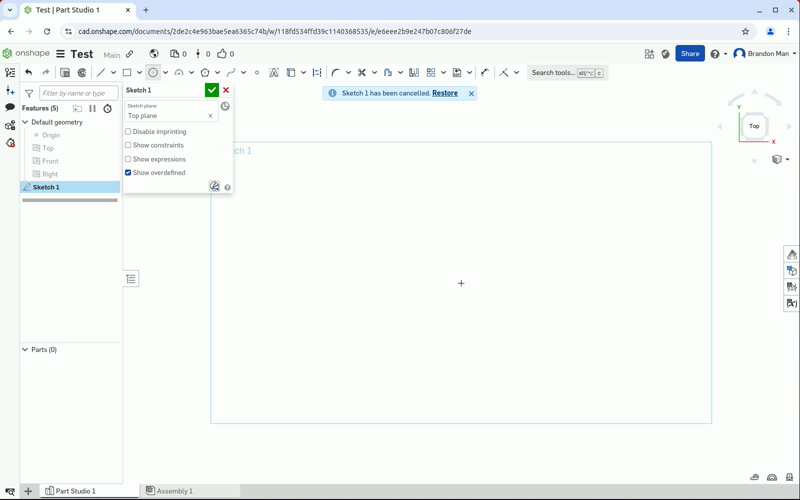
click(461, 282)
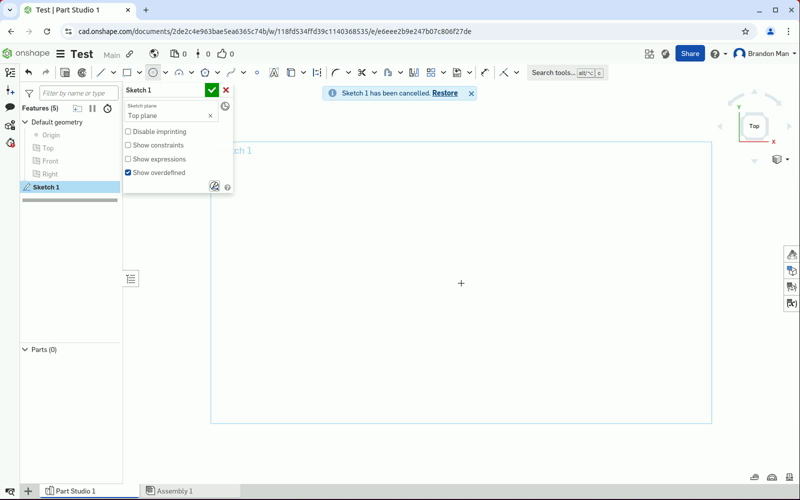
key_up(shift)
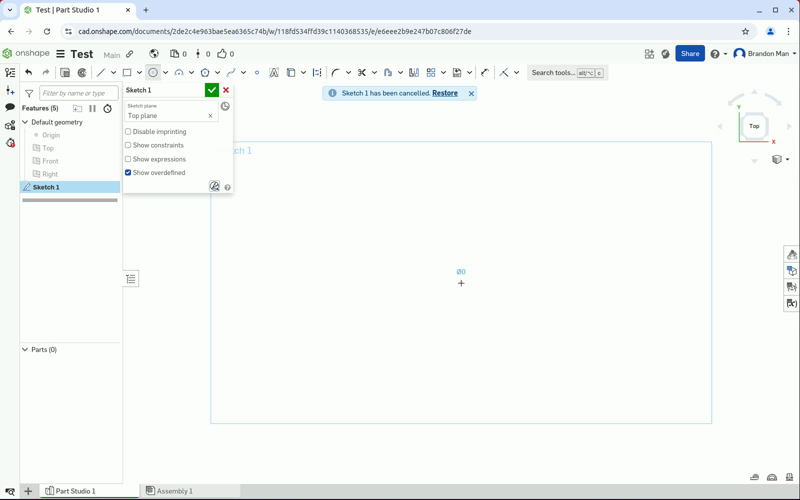
mouse_move(546, 282)
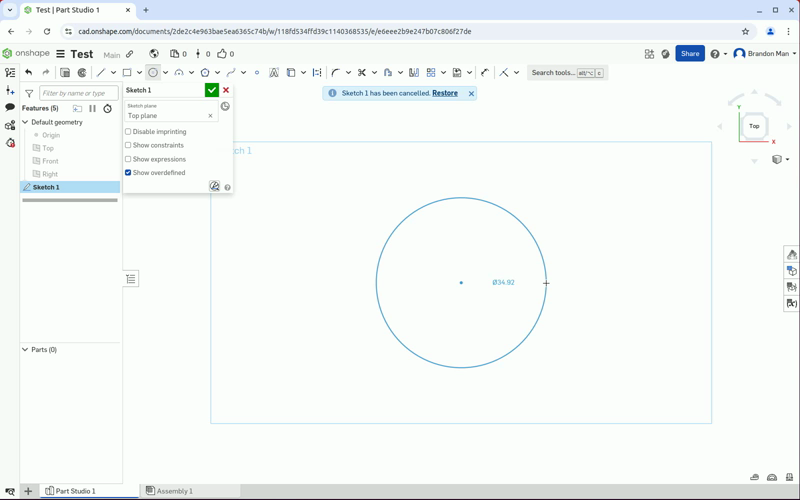
click(546, 282)
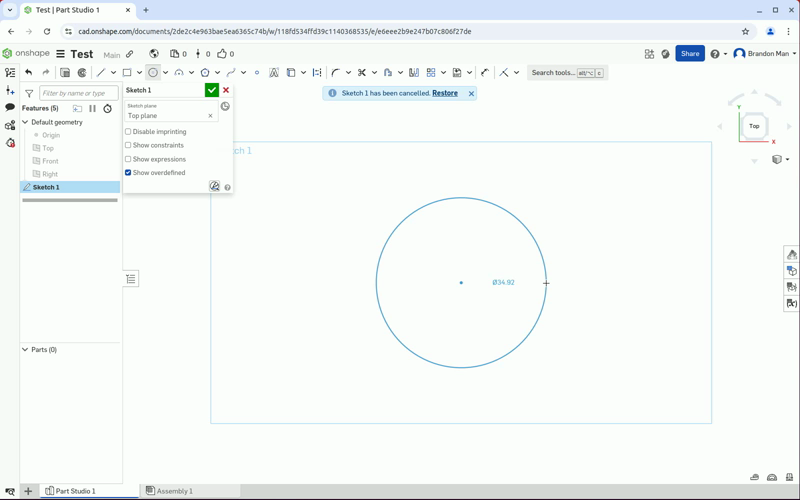
key(esc)
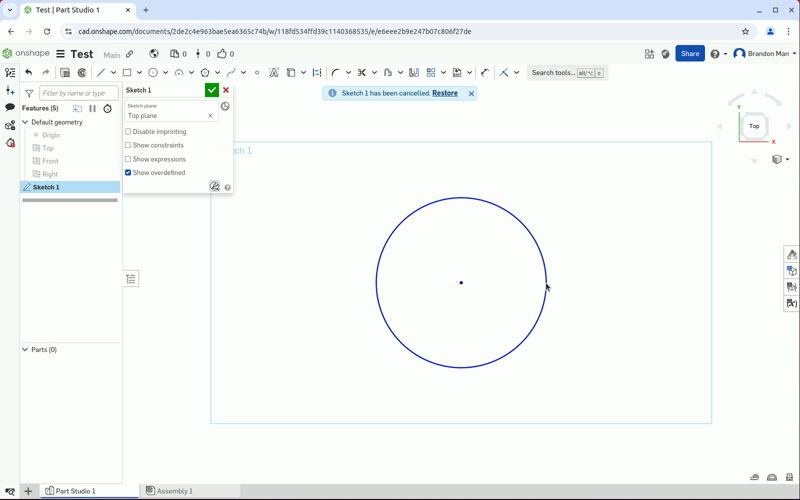
key(c)
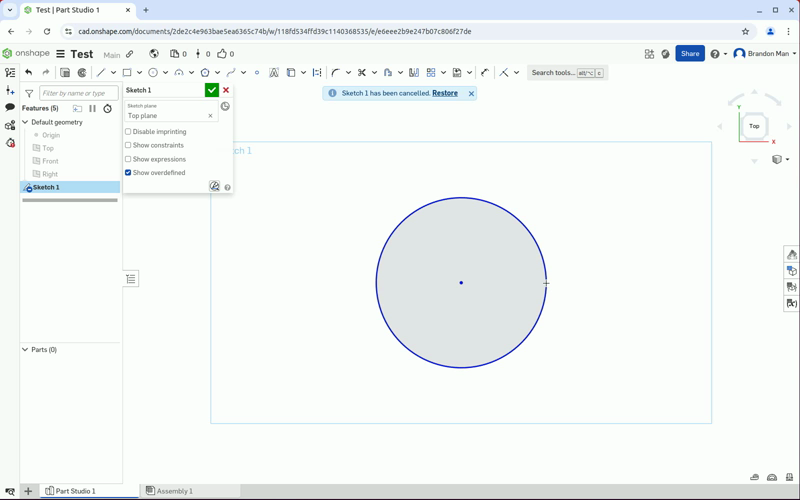
key_down(shift)
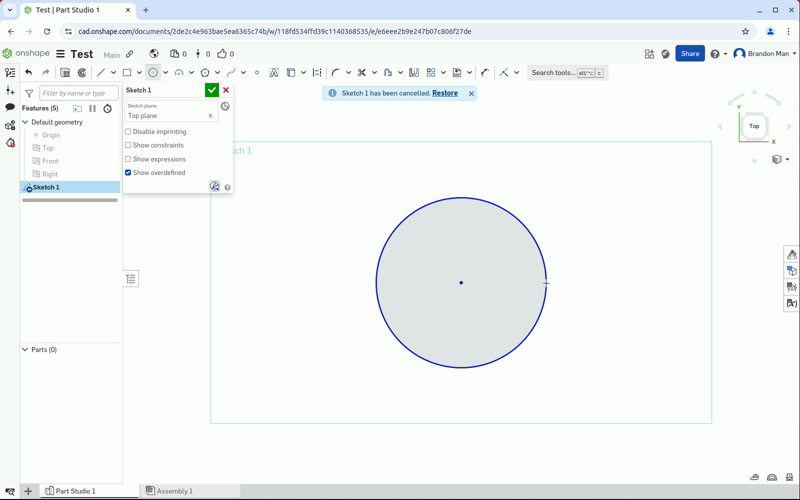
mouse_move(461, 282)
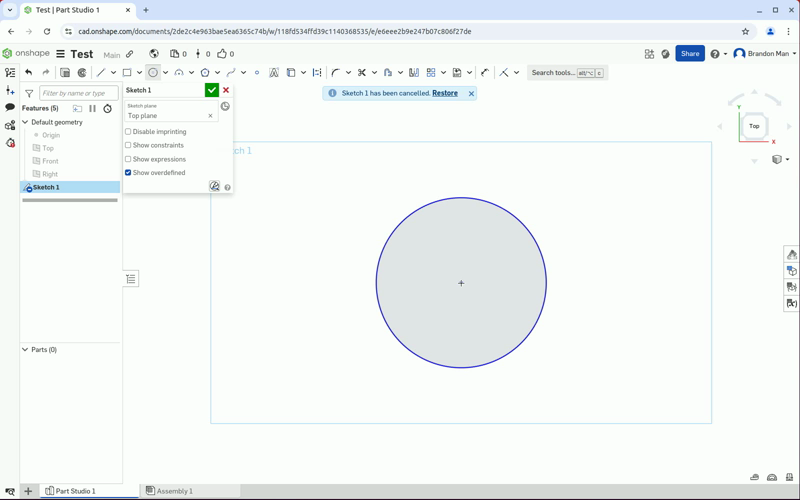
click(461, 282)
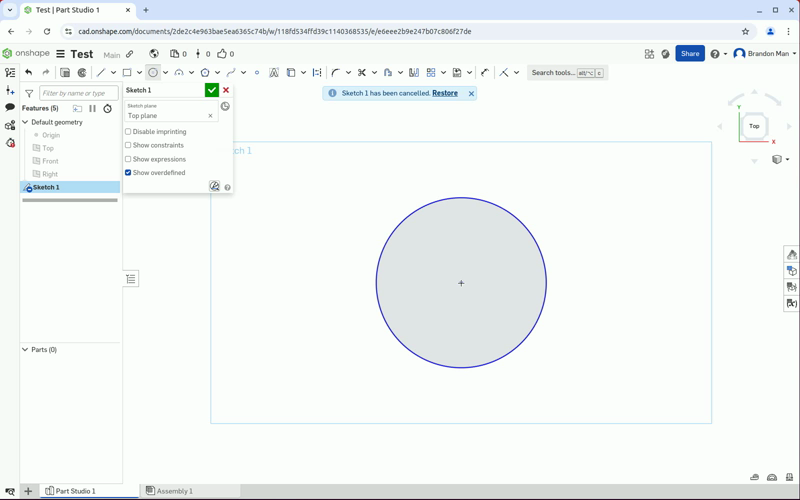
key_up(shift)
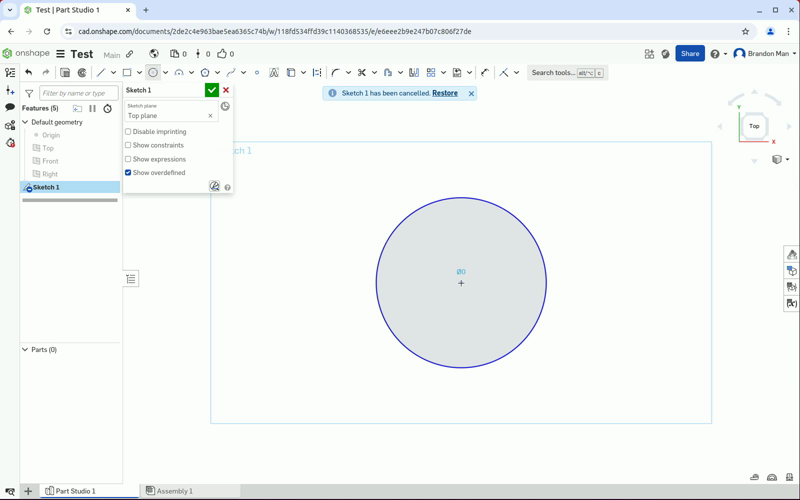
mouse_move(542, 282)
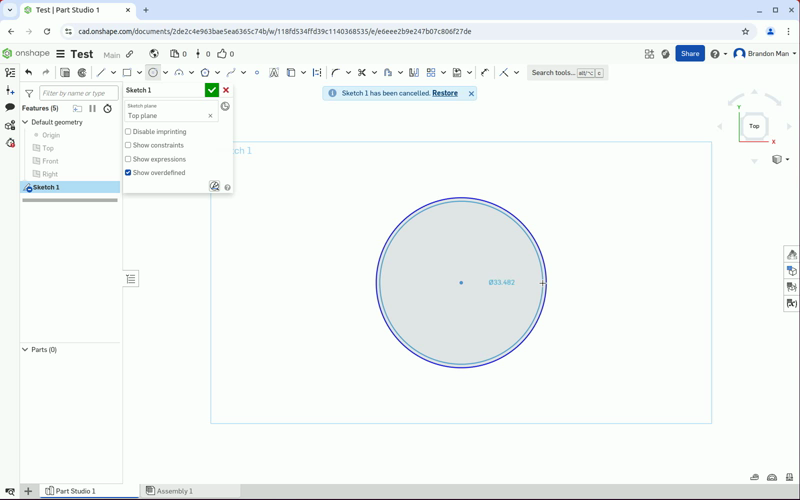
scroll(6)
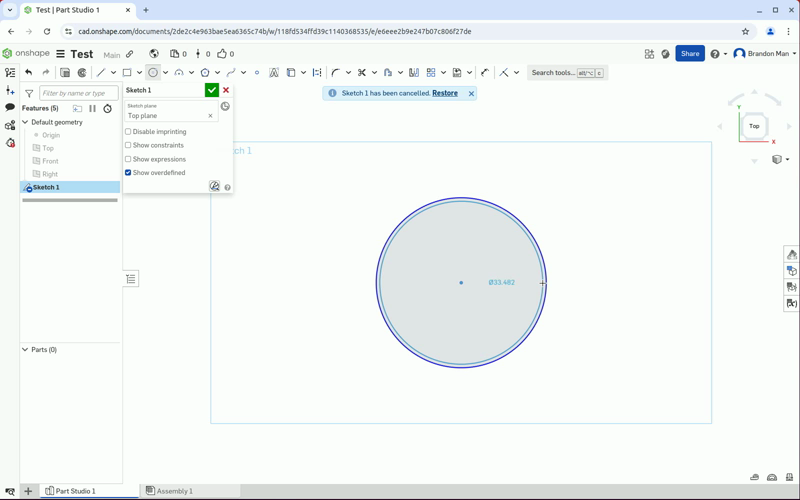
scroll(6)
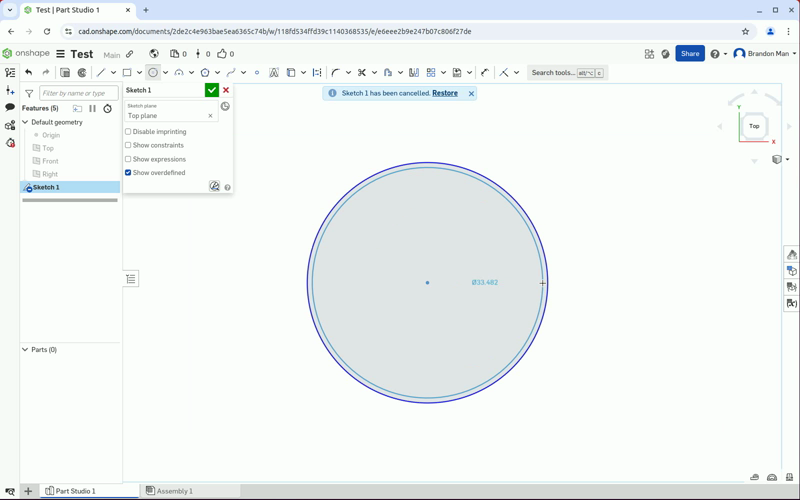
scroll(6)
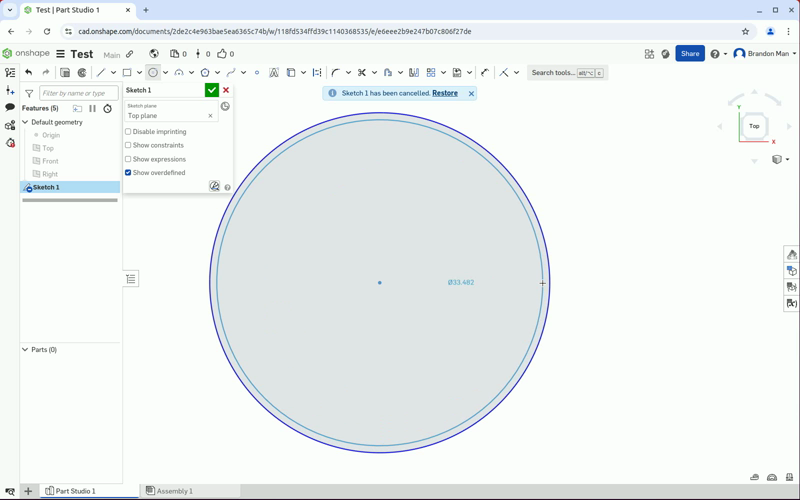
scroll(6)
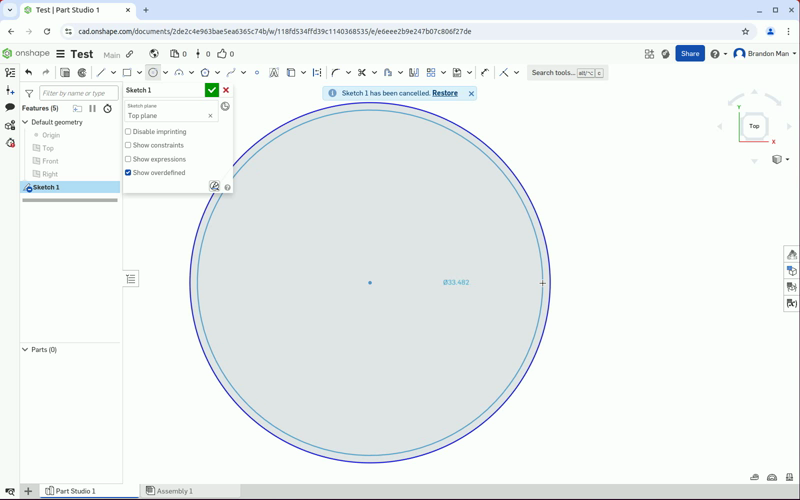
scroll(6)
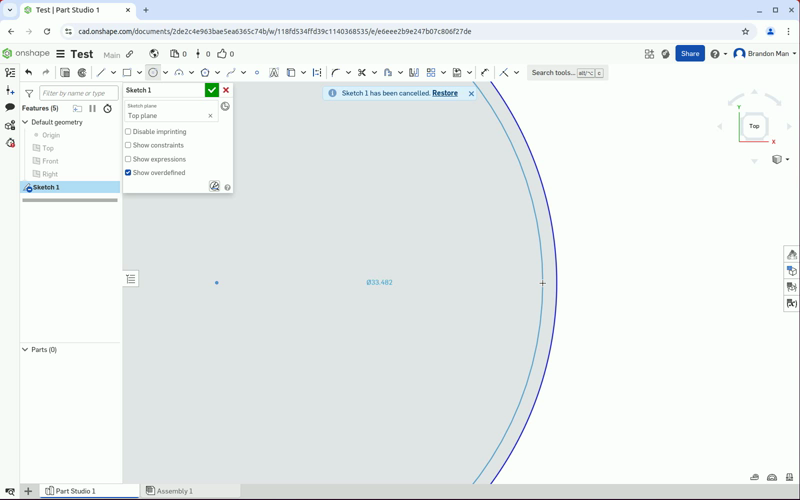
scroll(6)
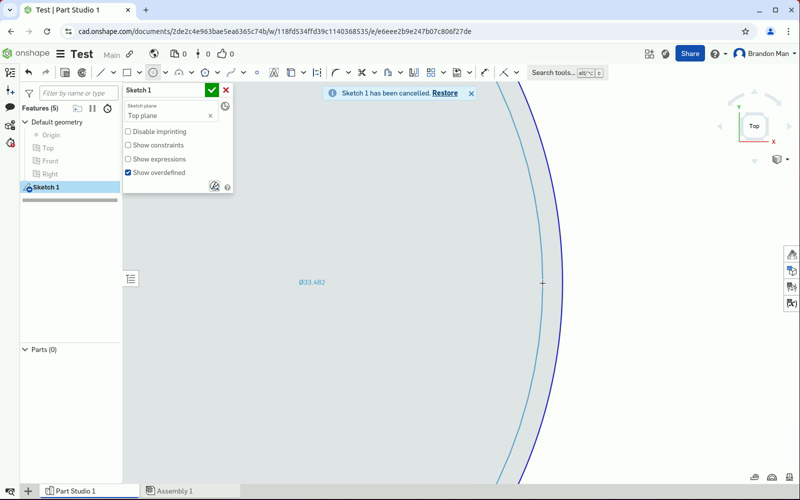
scroll(6)
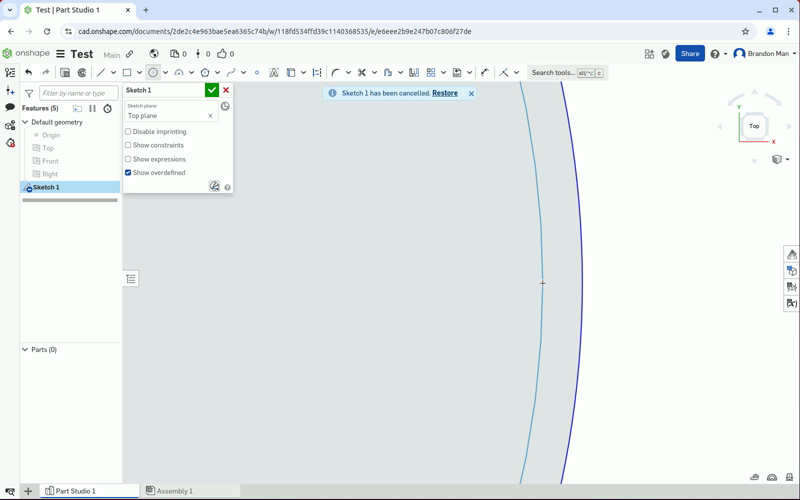
click(542, 282)
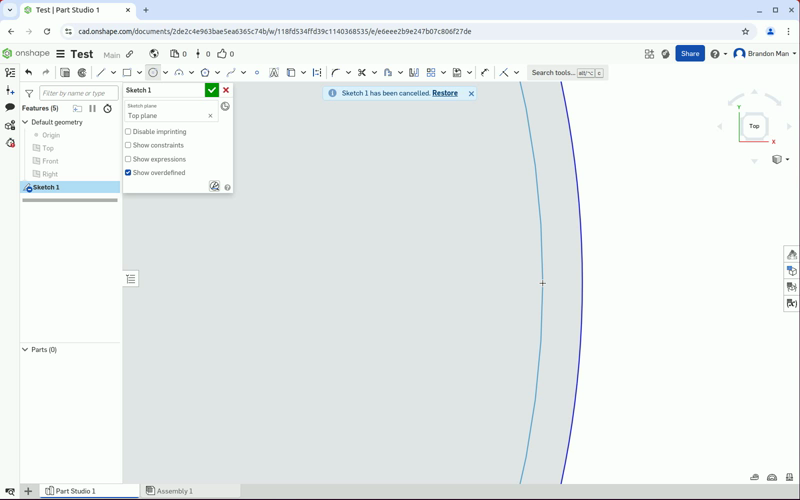
scroll(-6)
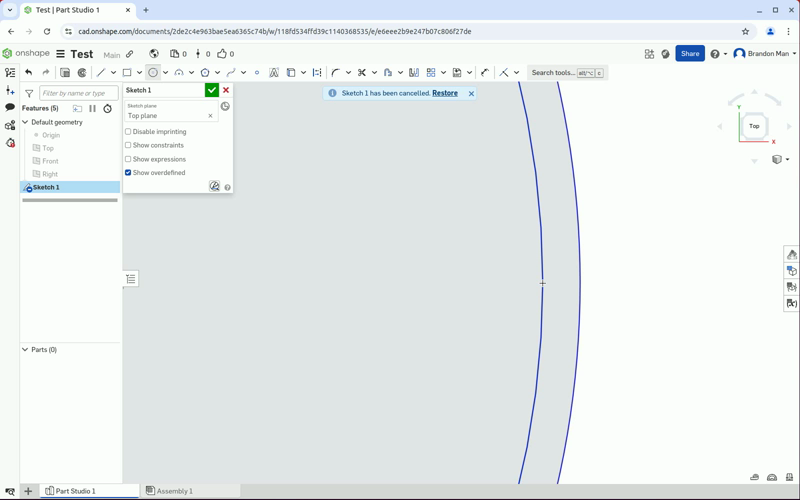
scroll(-6)
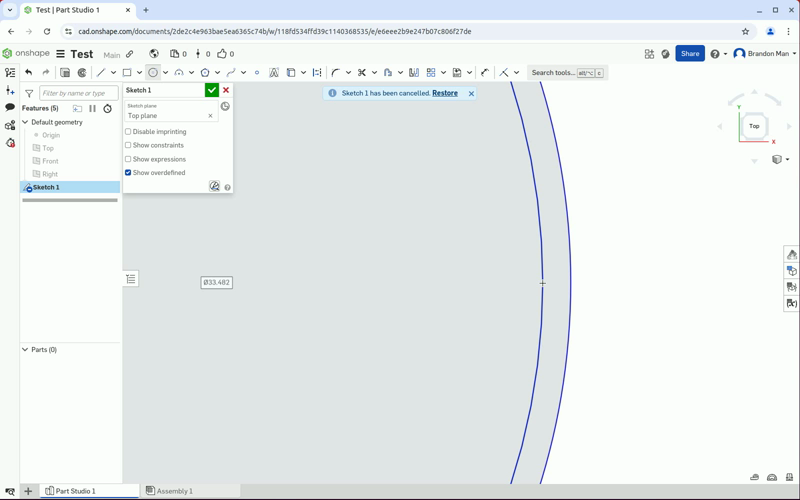
scroll(-6)
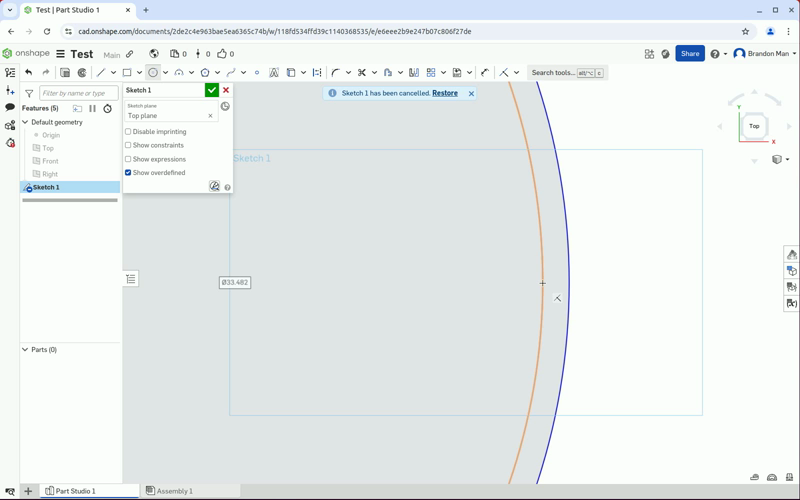
scroll(-6)
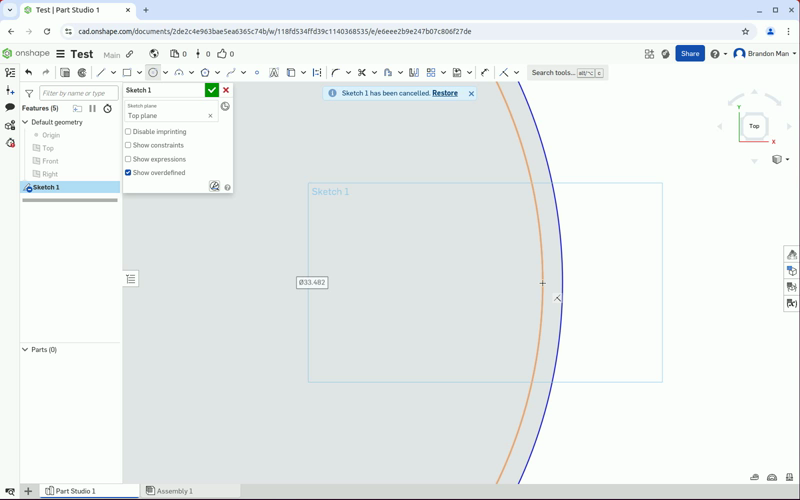
scroll(-6)
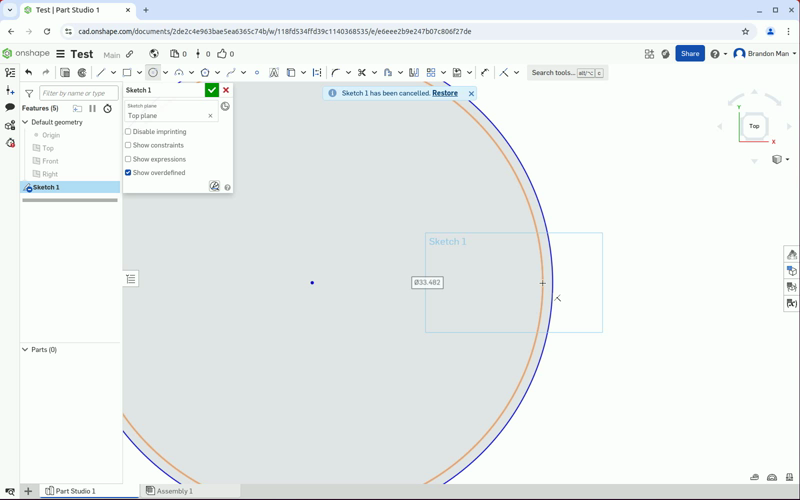
scroll(-6)
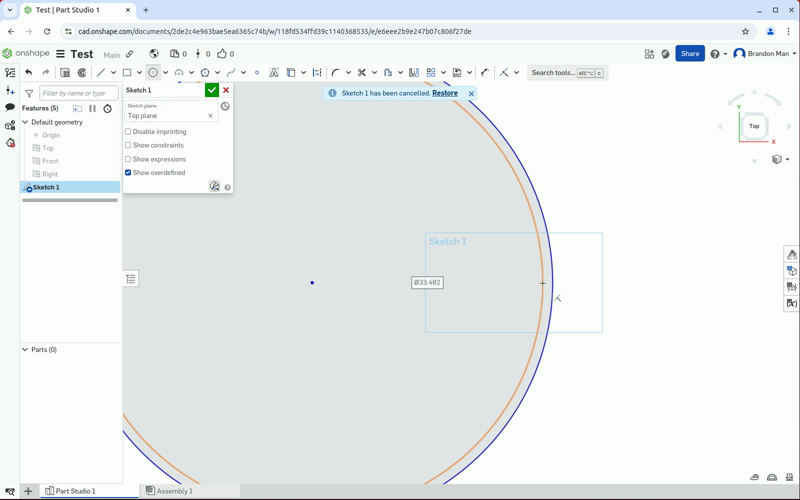
scroll(-6)
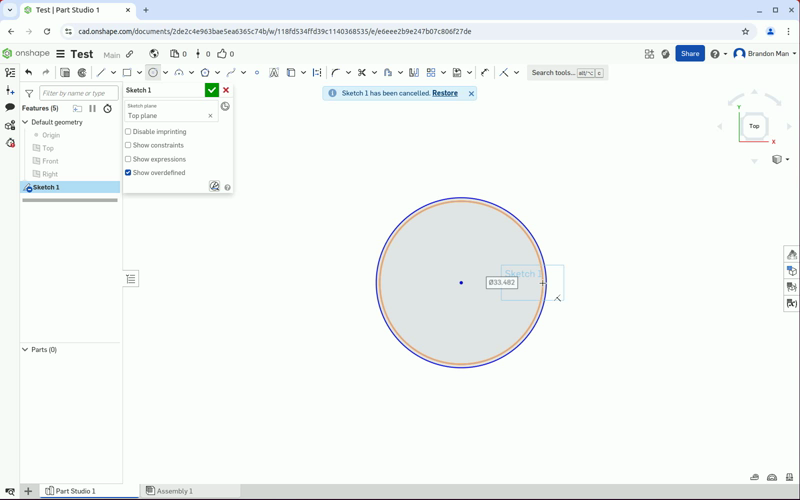
key(esc)
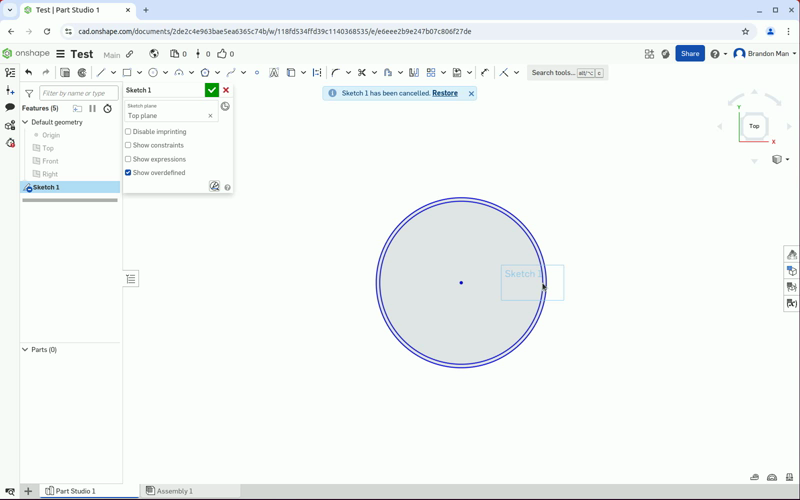
mouse_move(456, 200)
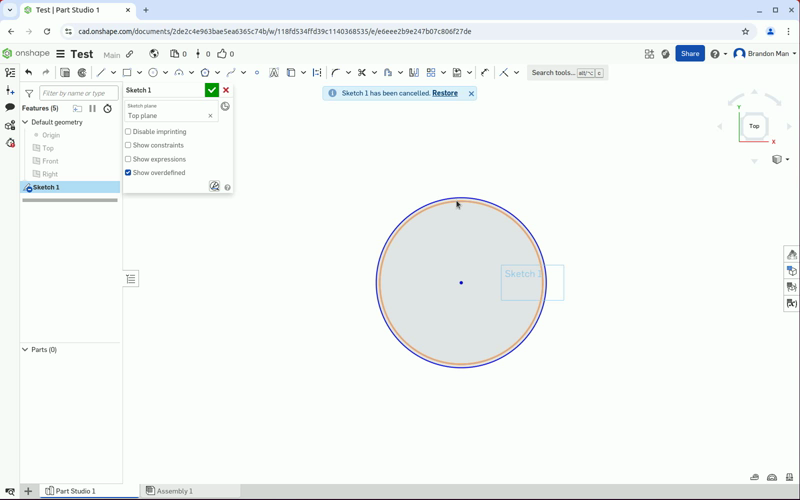
click(456, 200)
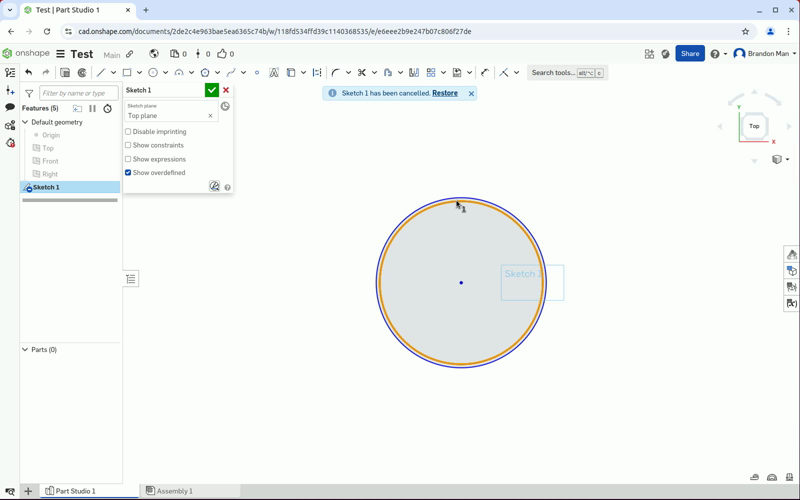
mouse_move(73, 352)
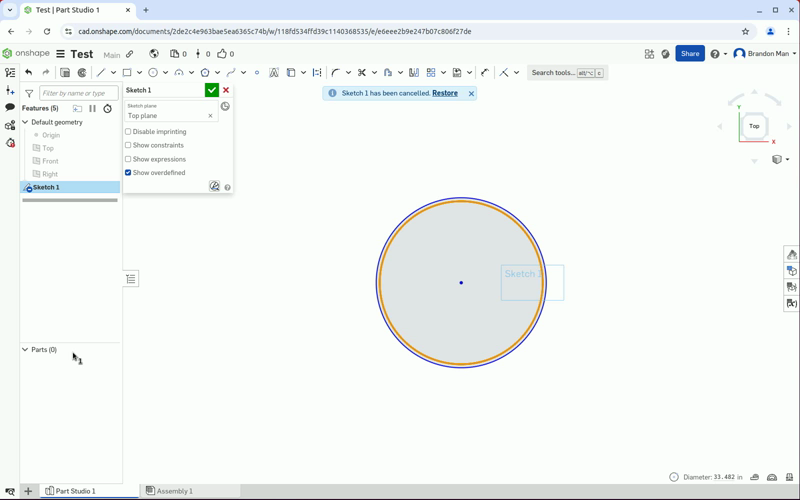
key(shift+y)
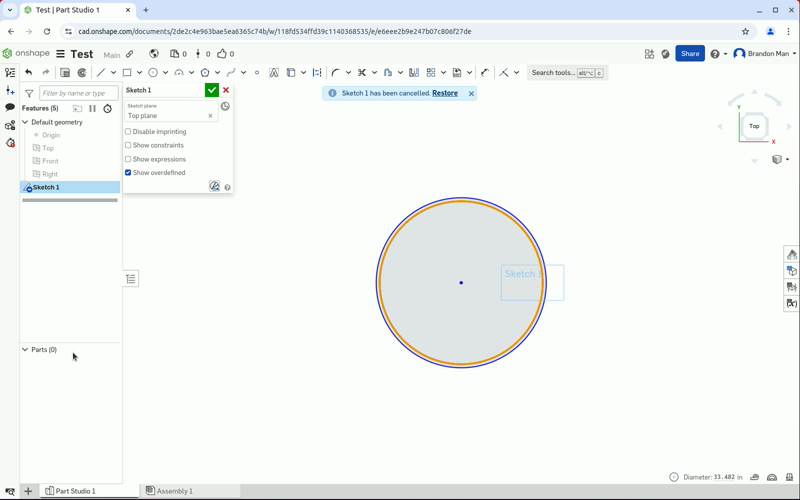
key(shift+e)
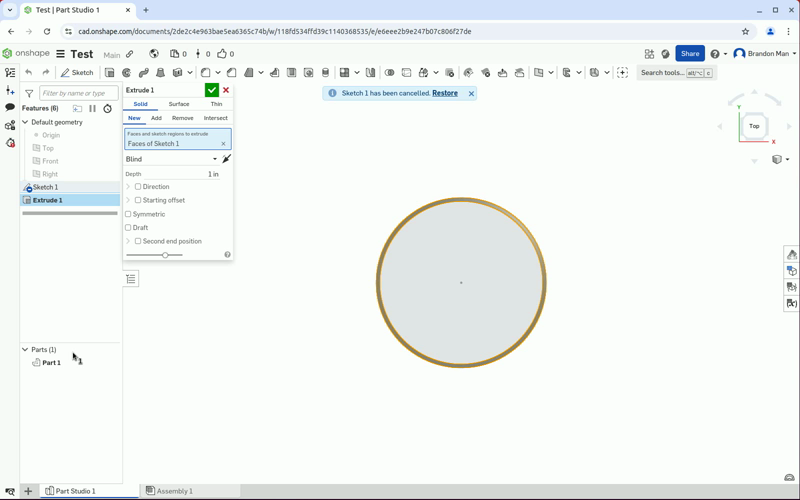
mouse_move(143, 106)
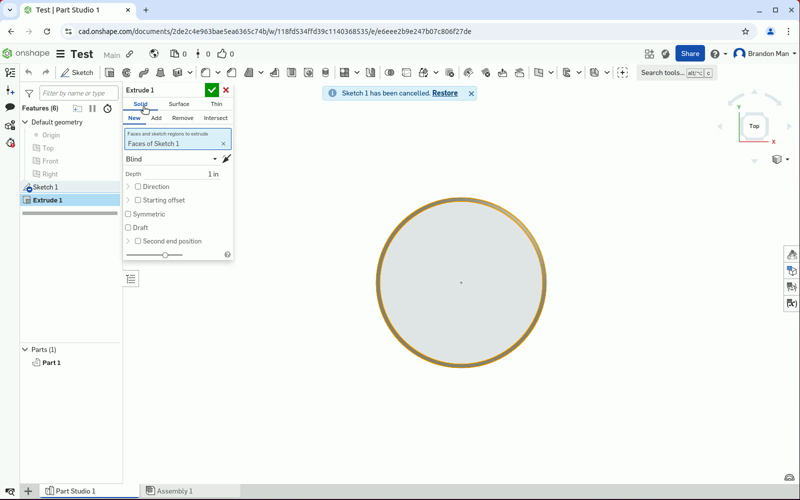
click(143, 106)
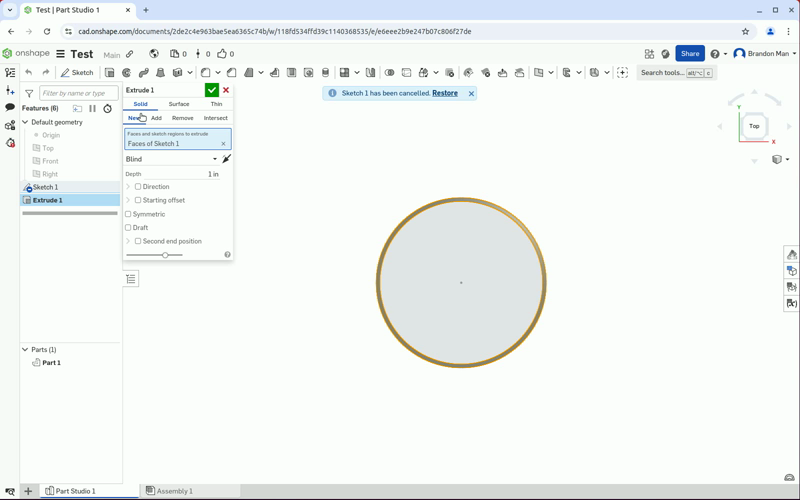
mouse_move(137, 120)
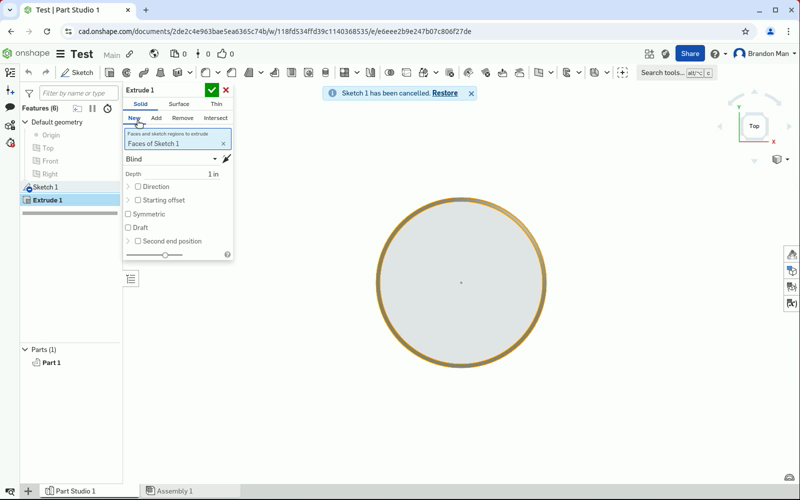
click(137, 120)
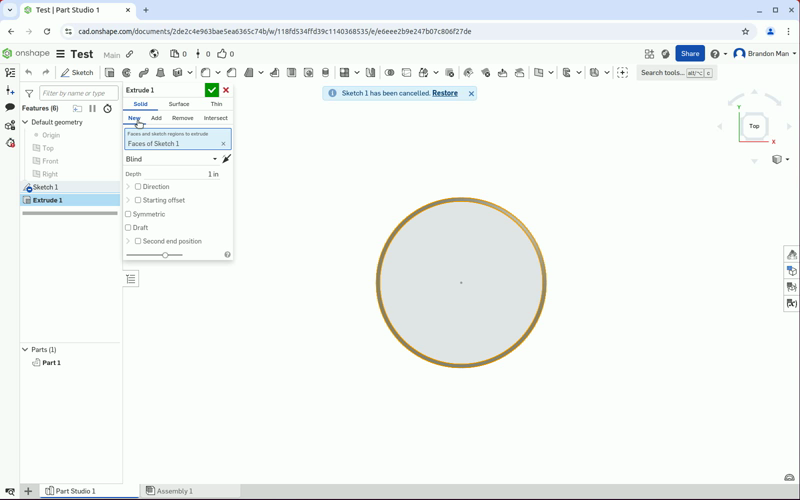
key(tab, 4)
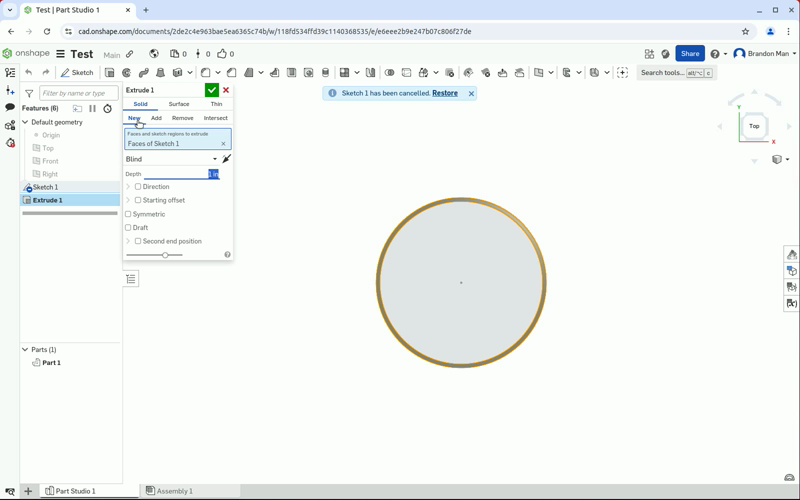
text(46.216)
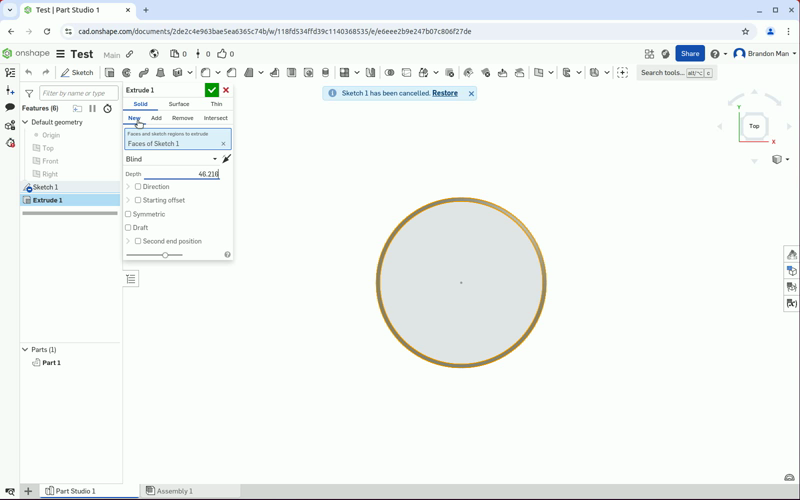
key(tab, 3)
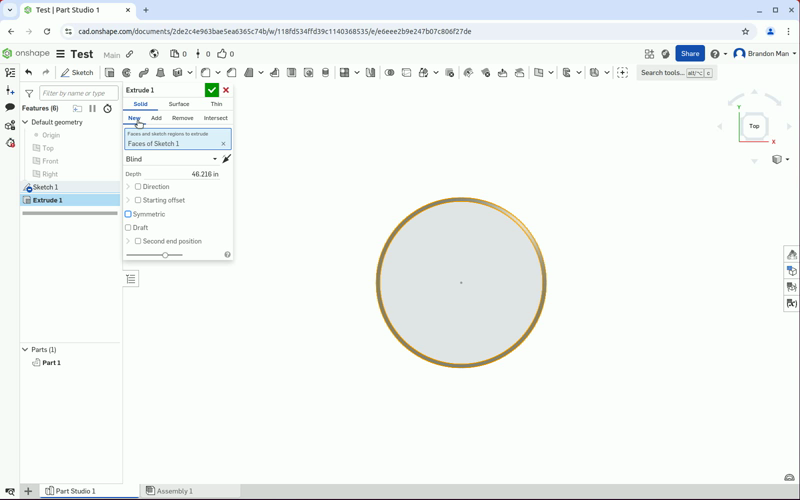
key(space)
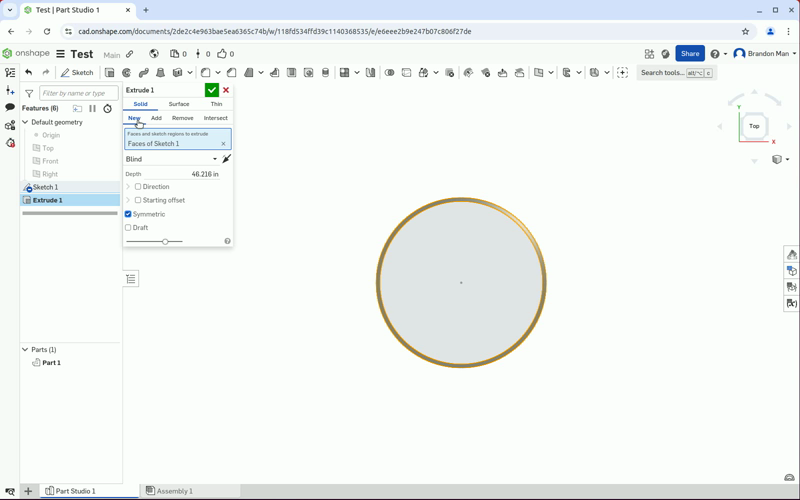
key(enter)
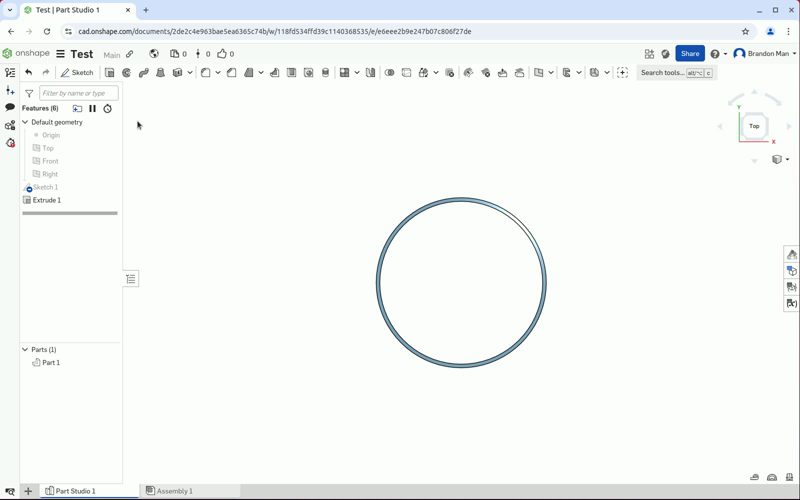
key(shift+h)
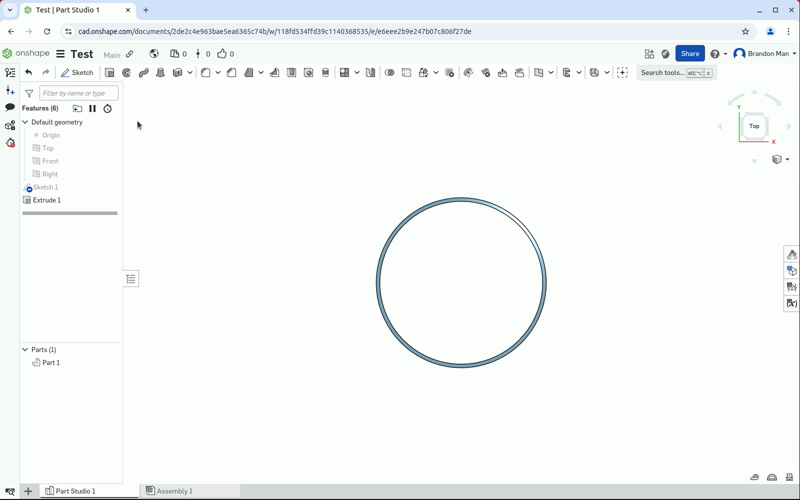
key(shift+h)
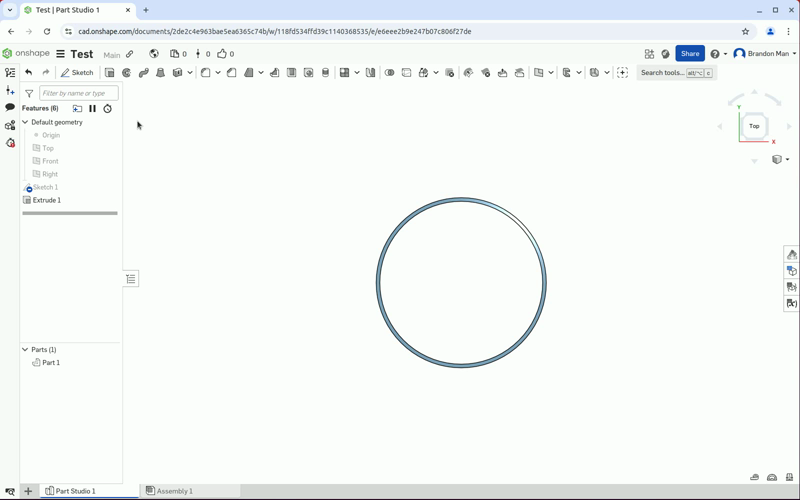
mouse_move(73, 189)
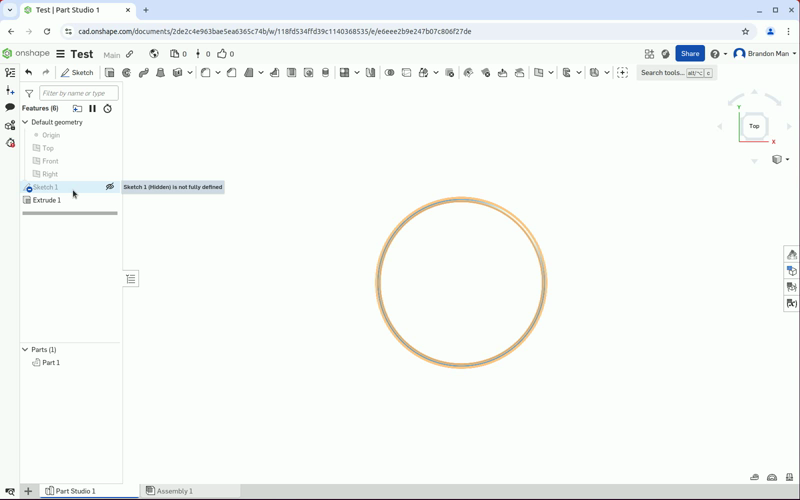
click(73, 189)
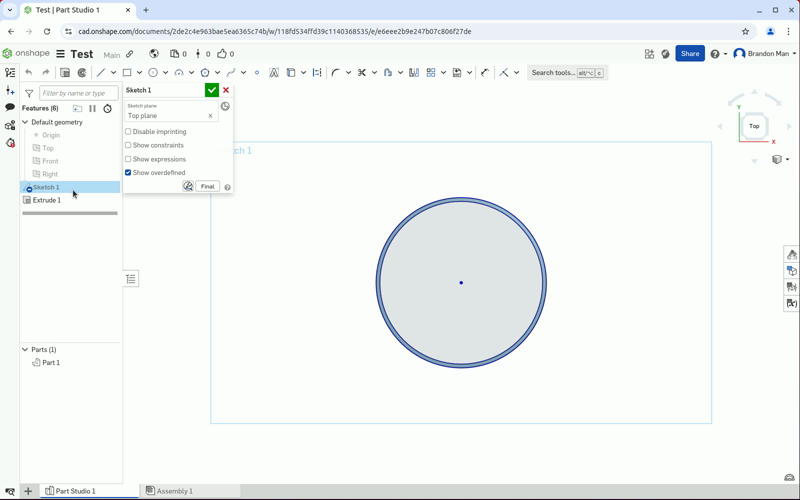
mouse_move(229, 92)
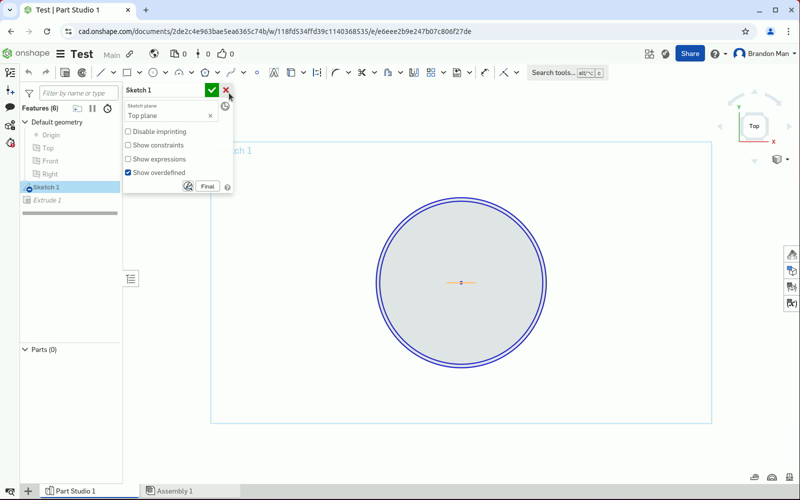
click(229, 92)
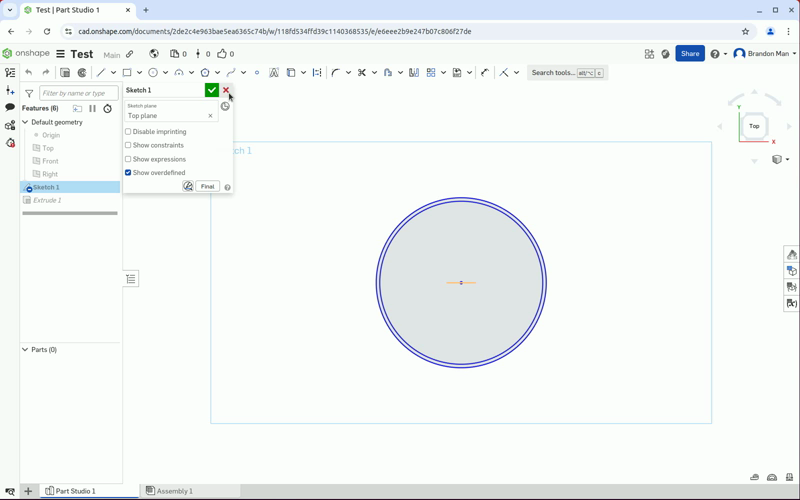
key(shift+s)
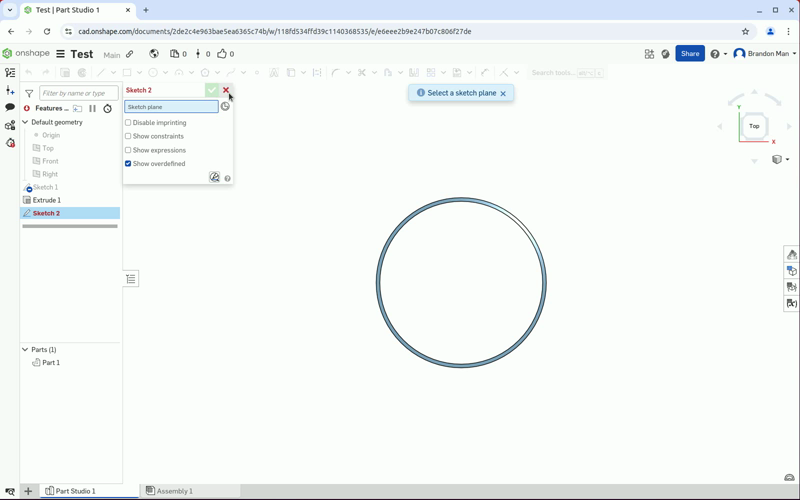
mouse_move(73, 150)
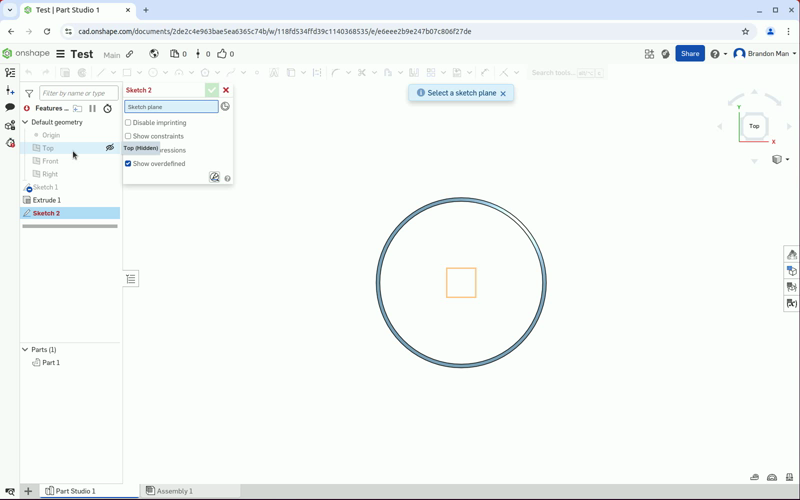
click(73, 150)
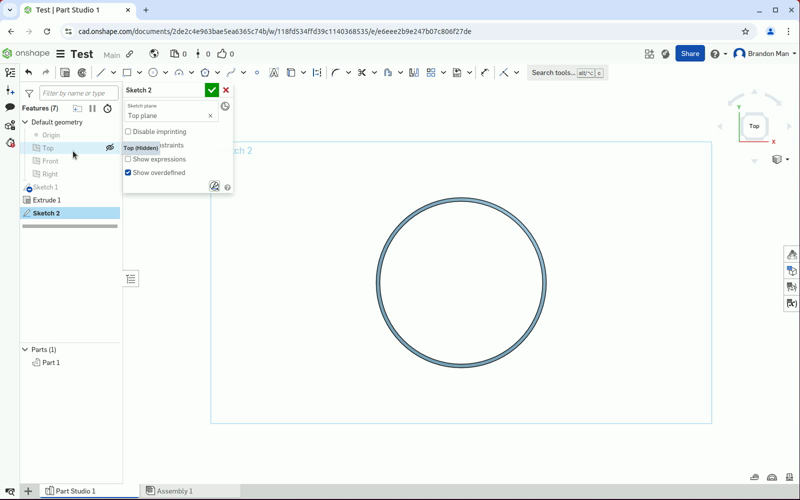
mouse_move(73, 352)
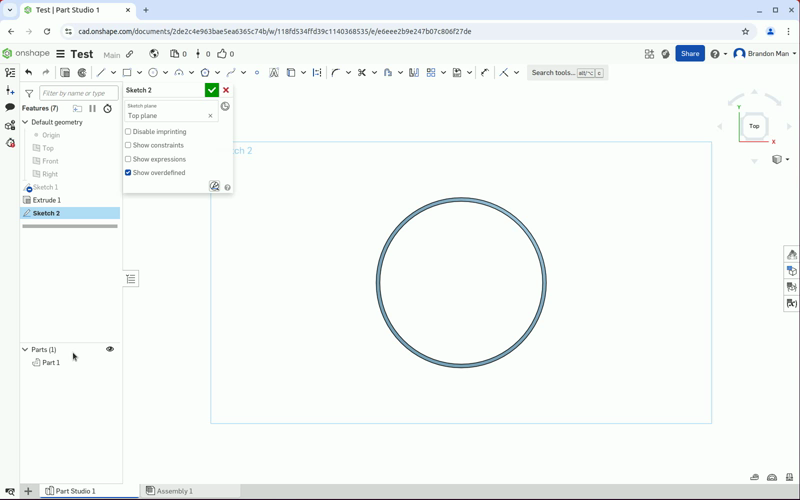
key(y)
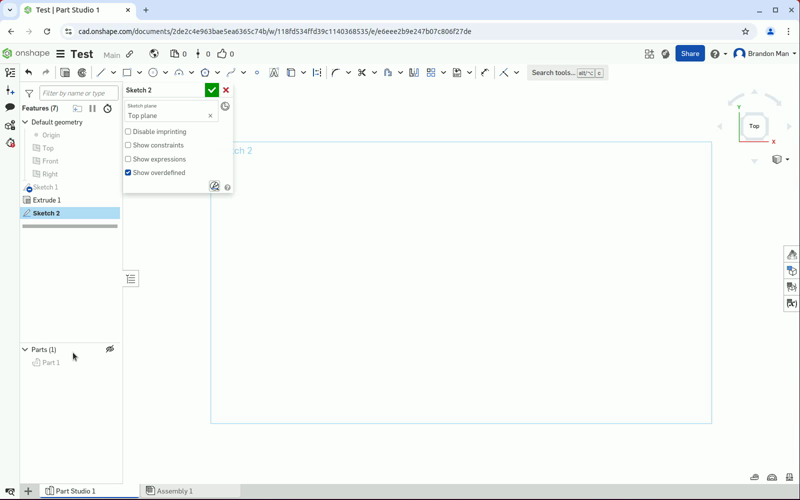
key(c)
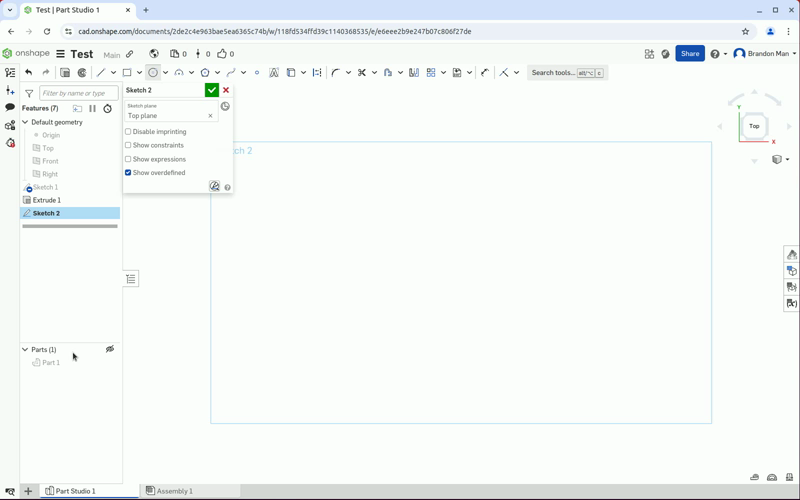
key_down(shift)
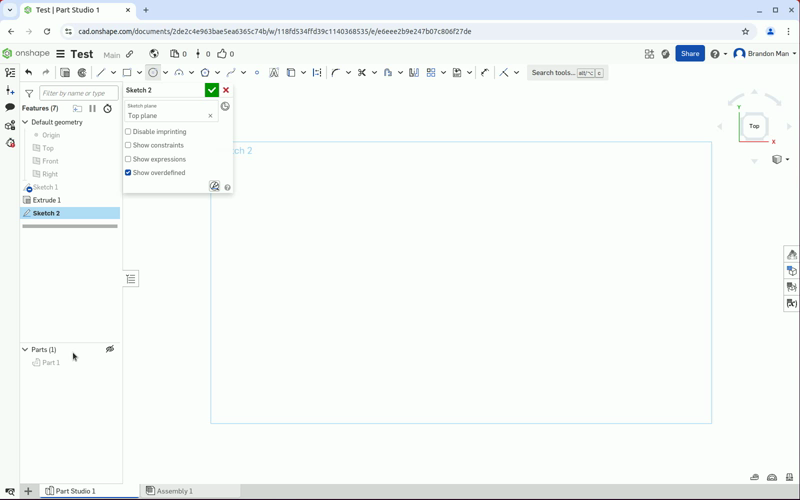
mouse_move(460, 282)
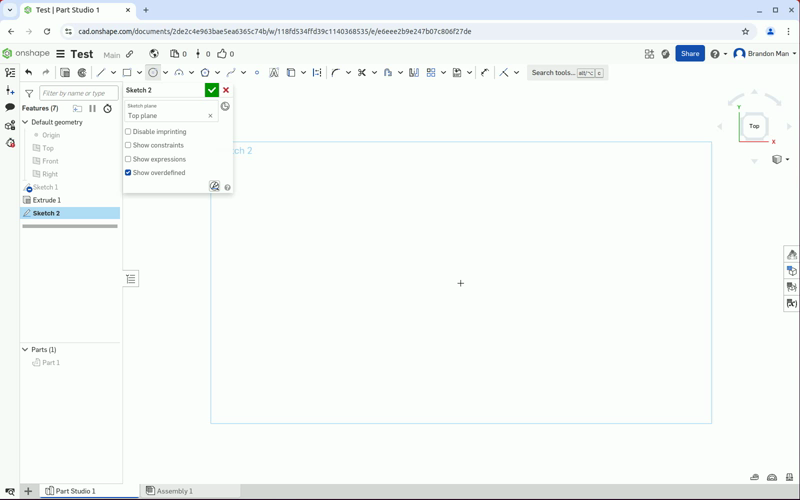
click(460, 282)
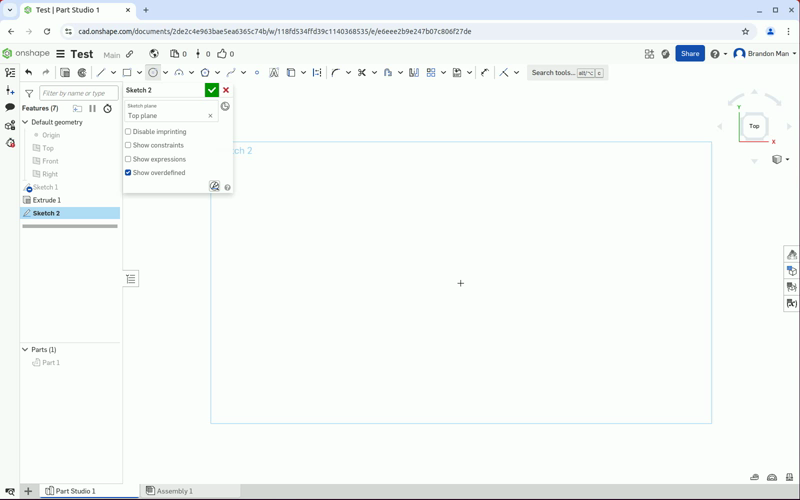
key_up(shift)
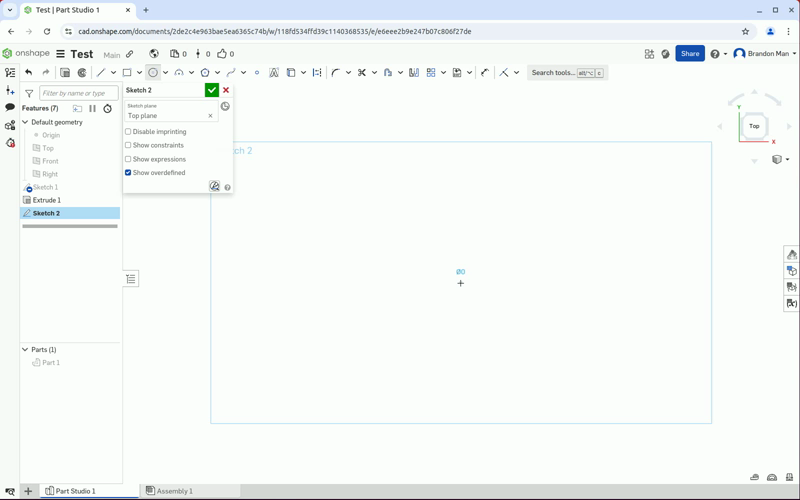
mouse_move(542, 282)
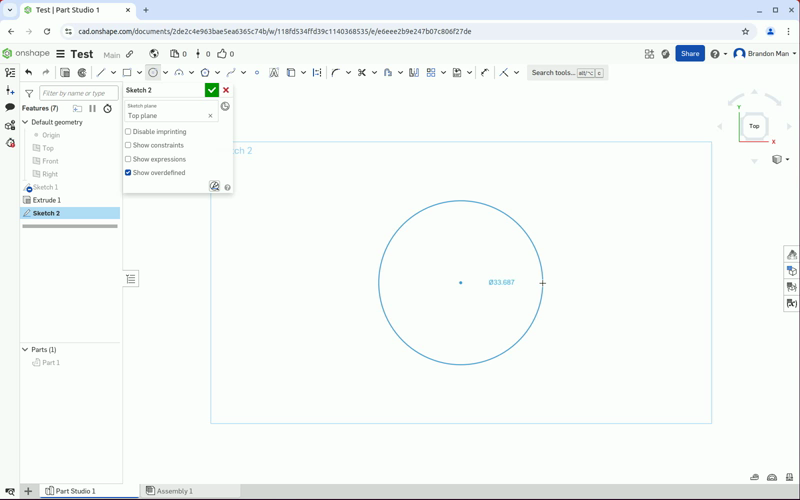
click(542, 282)
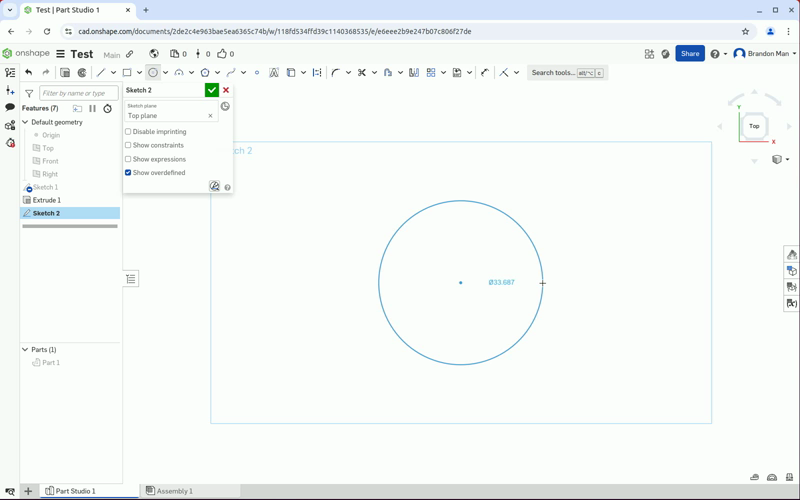
key(esc)
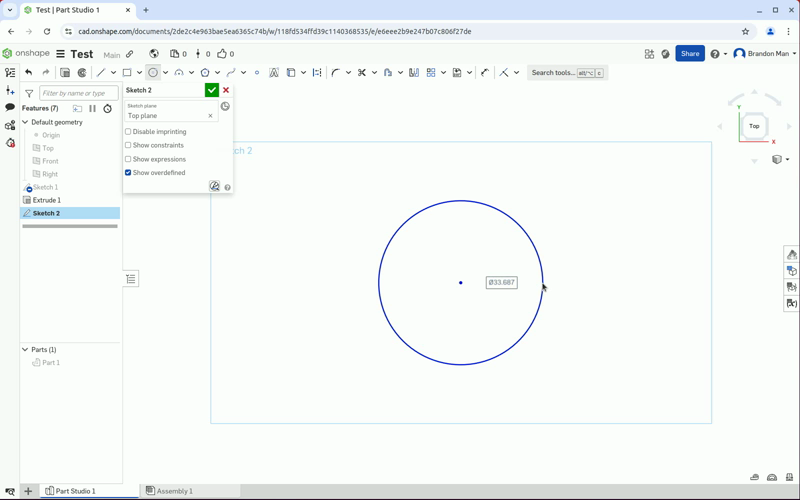
mouse_move(500, 285)
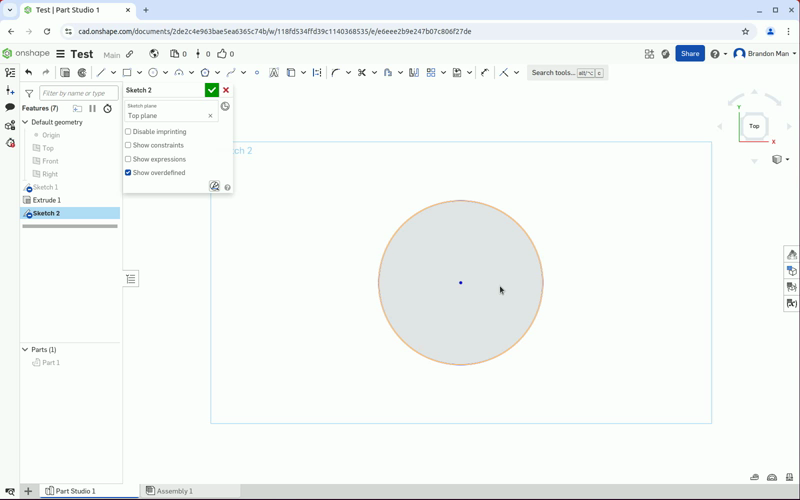
click(500, 285)
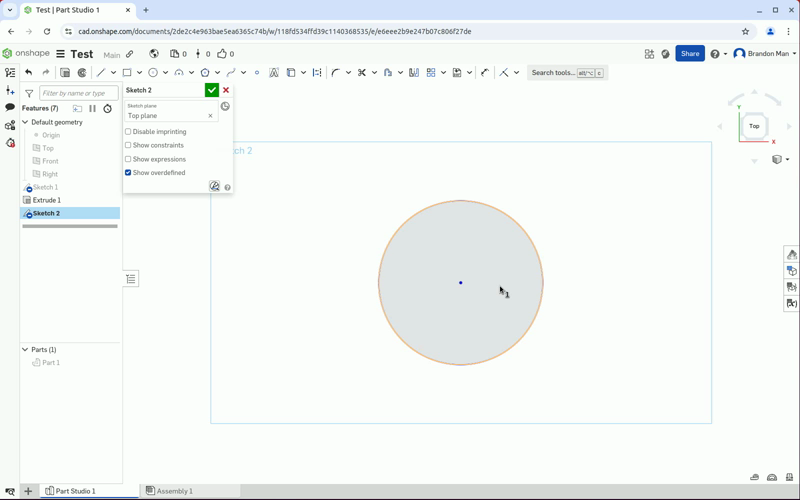
mouse_move(73, 352)
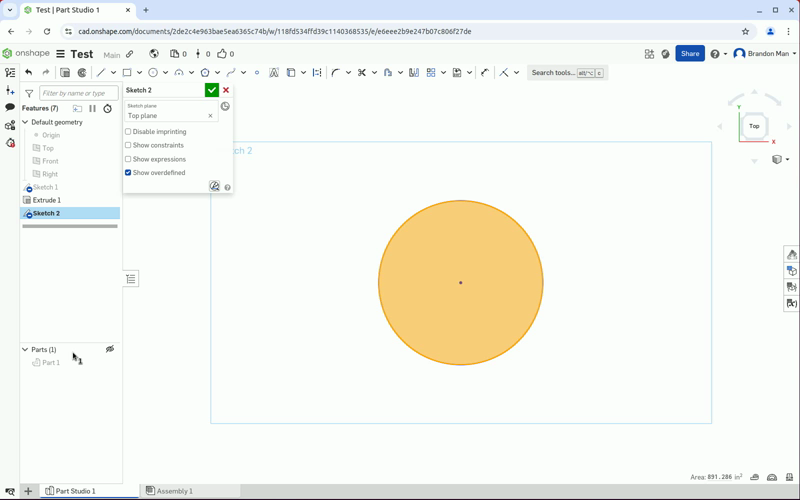
key(shift+y)
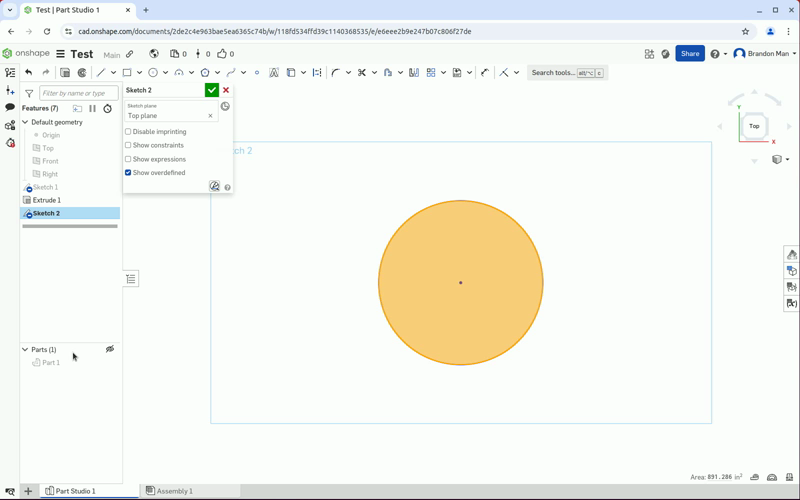
key(shift+e)
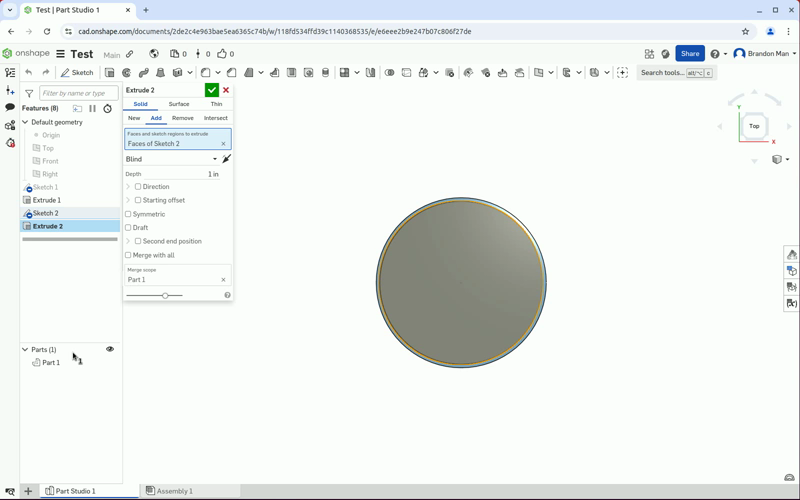
mouse_move(143, 106)
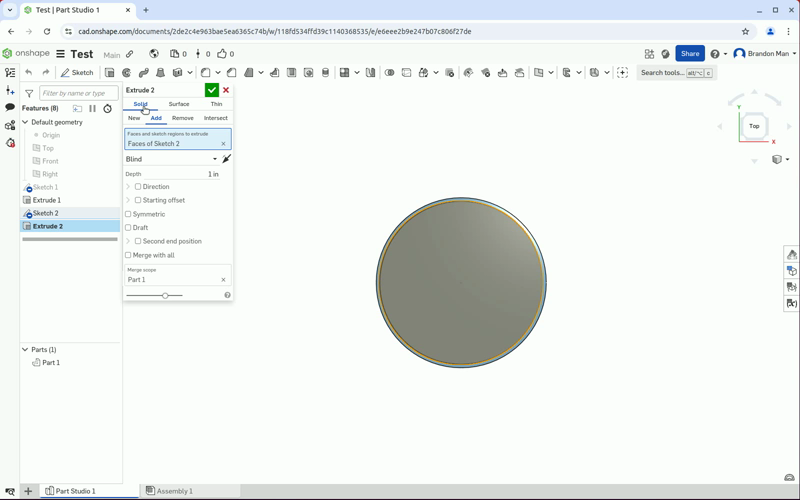
click(143, 106)
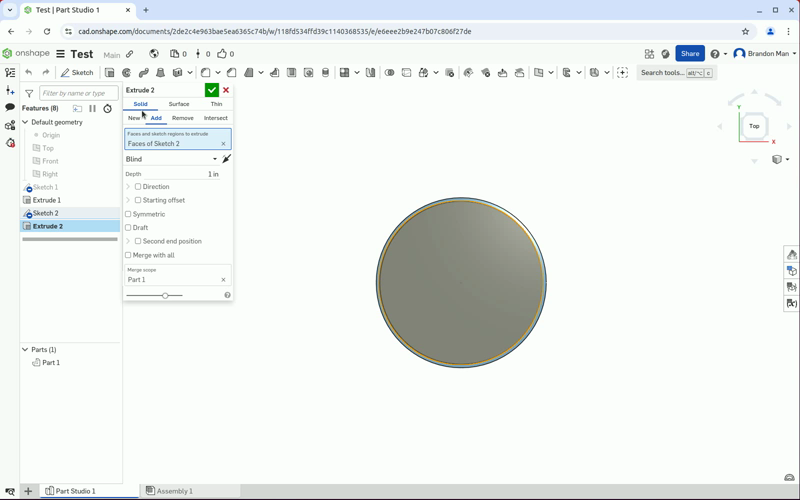
mouse_move(137, 120)
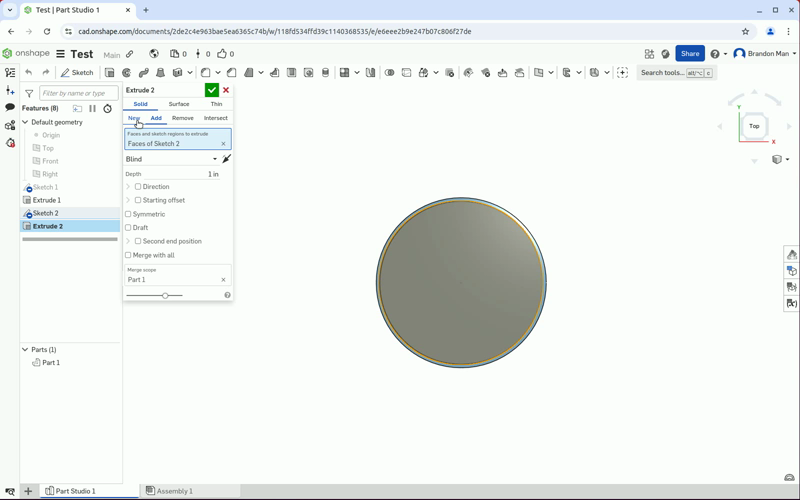
click(137, 120)
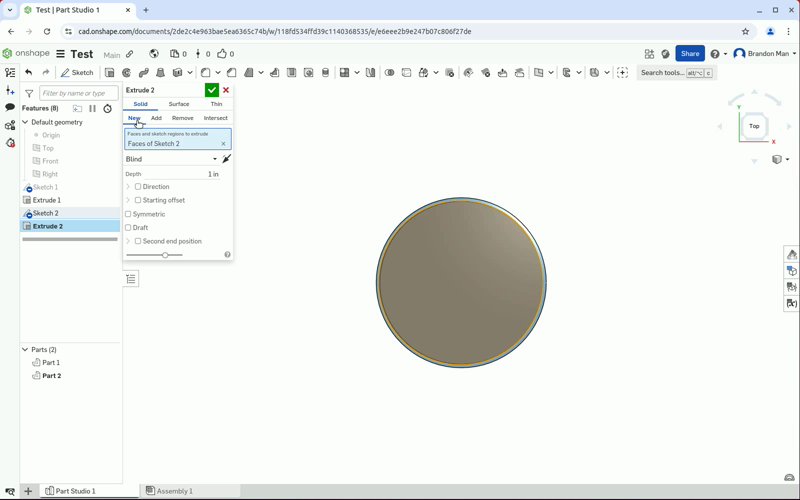
key(tab, 4)
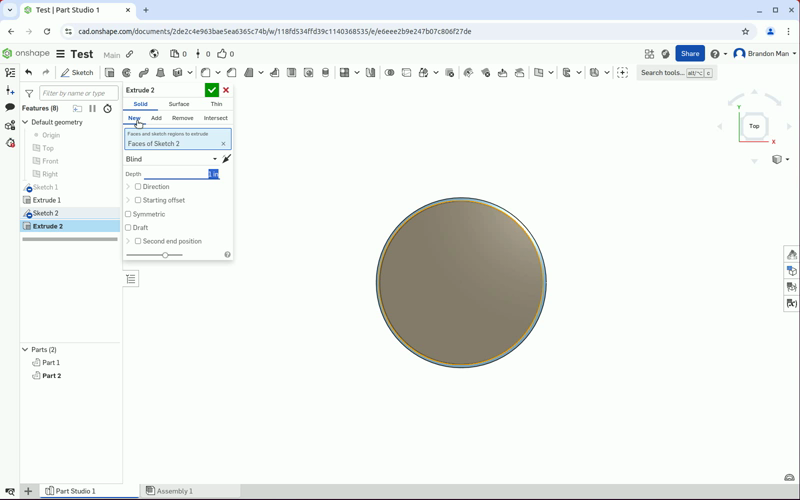
text(46.216)
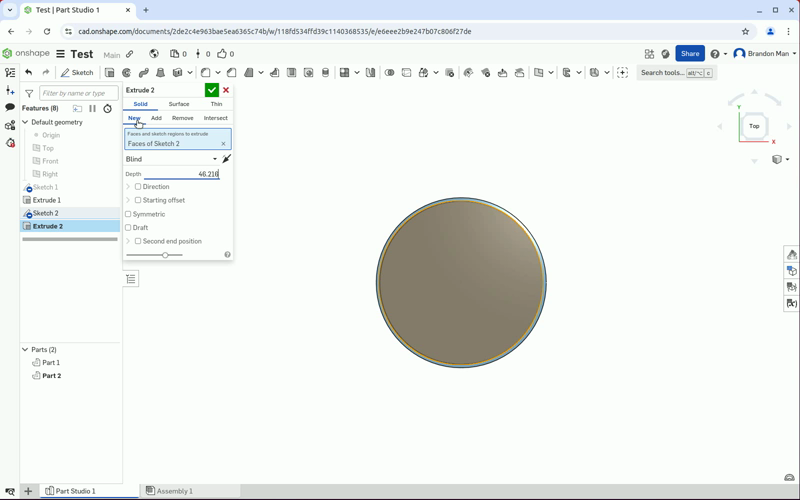
key(tab, 3)
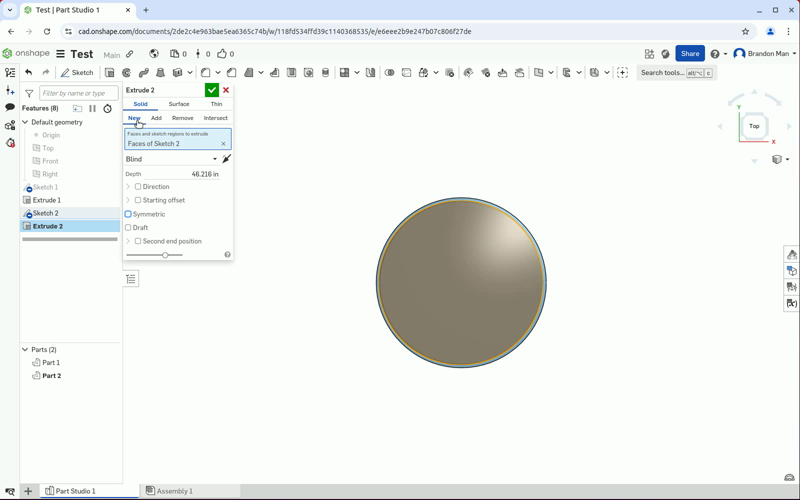
key(space)
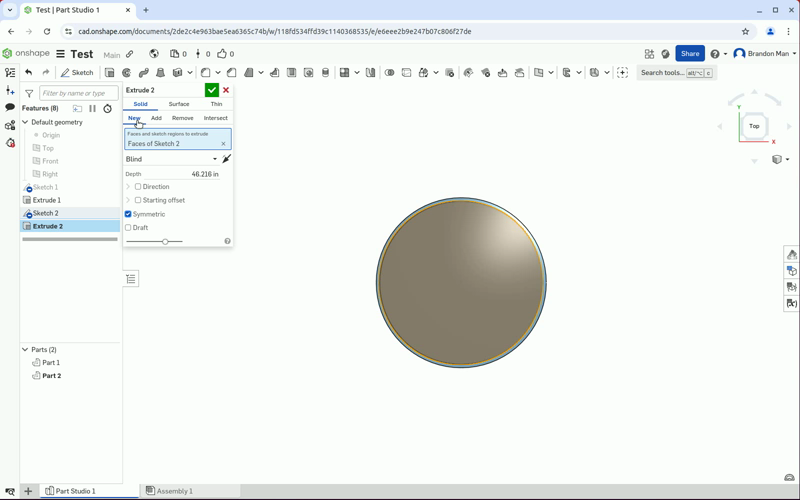
key(enter)
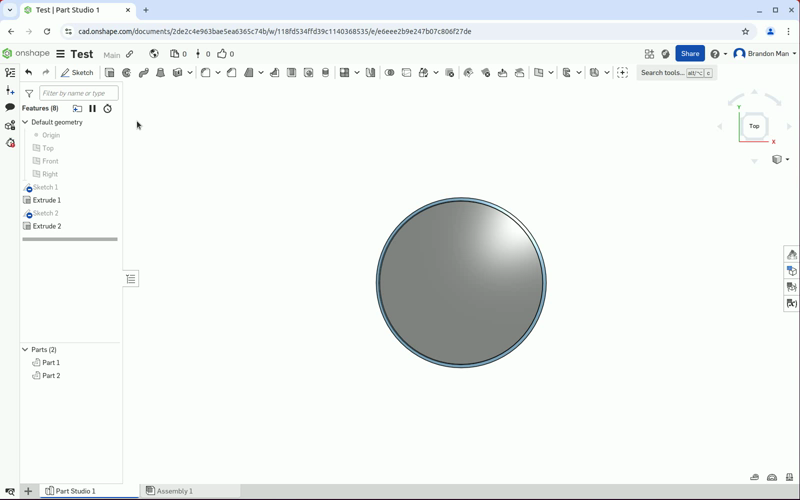
key(shift+h)
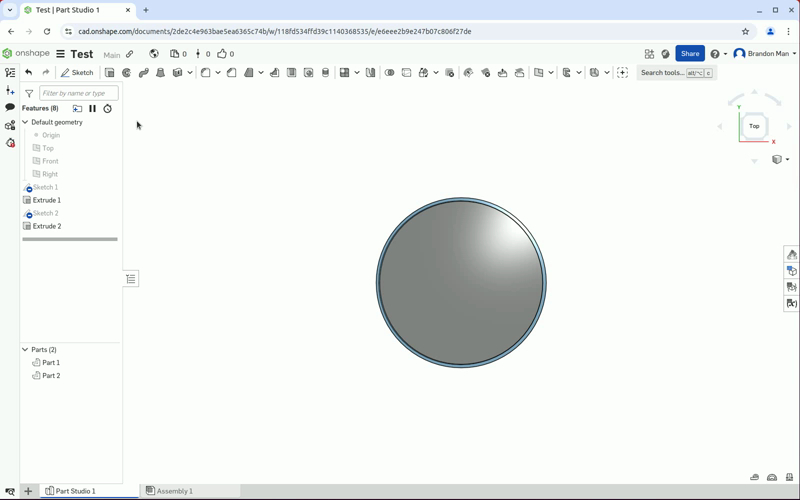
key(shift+h)
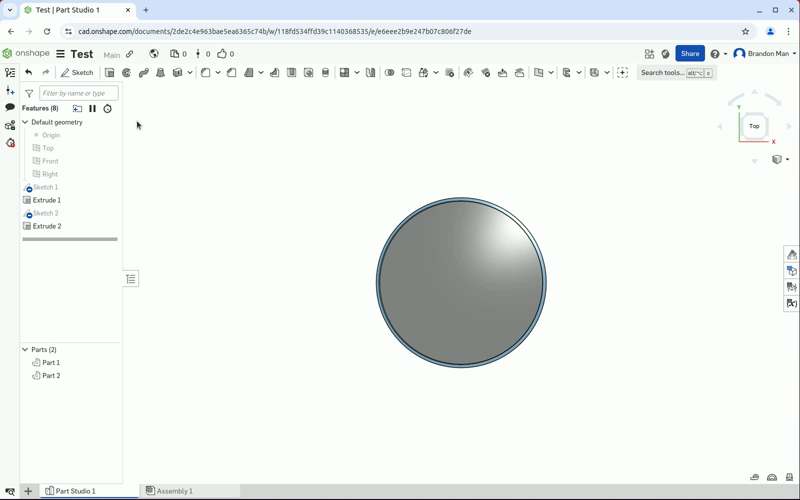
mouse_move(73, 189)
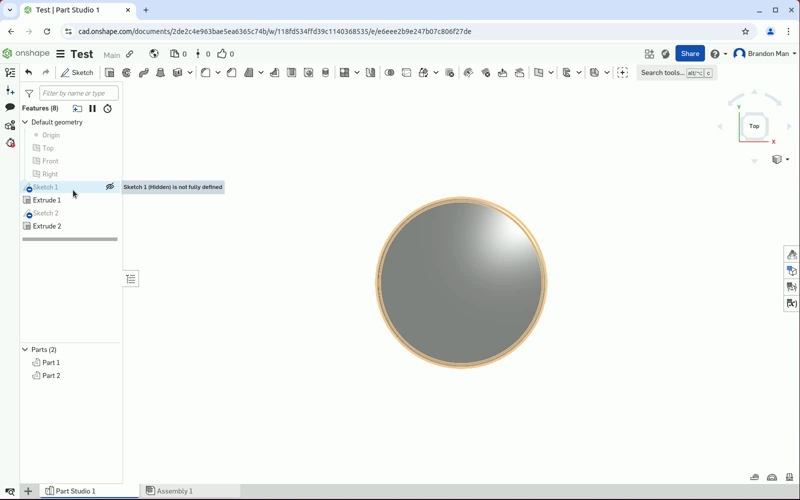
click(73, 189)
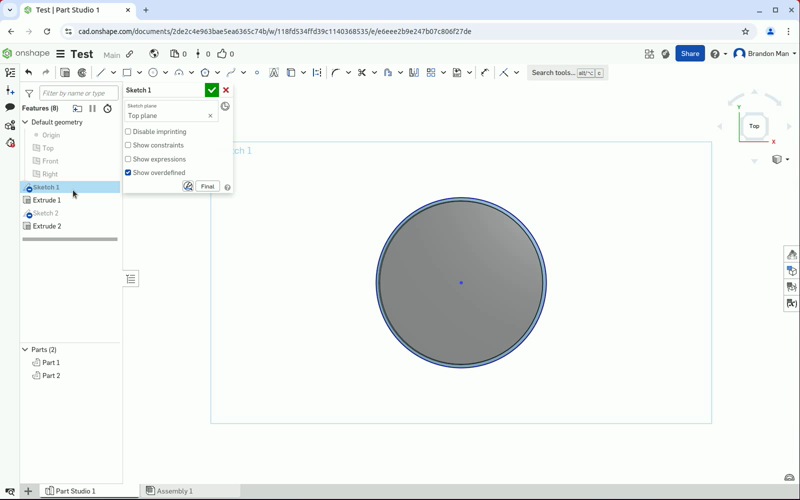
mouse_move(229, 92)
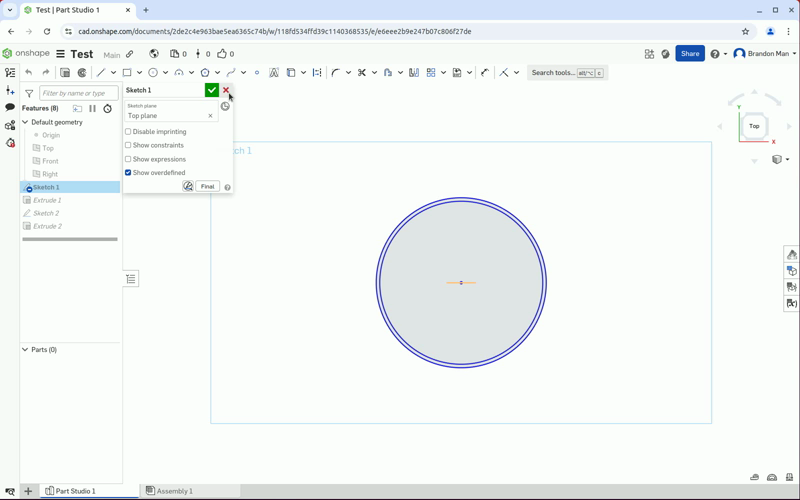
click(229, 92)
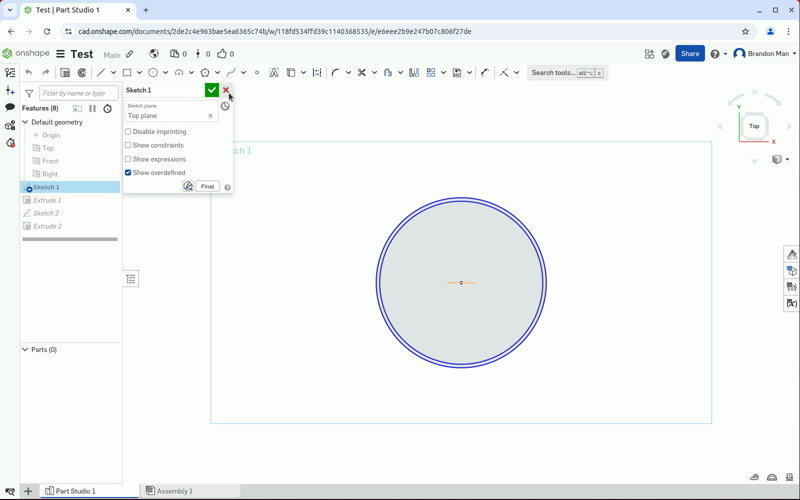
key(shift+s)
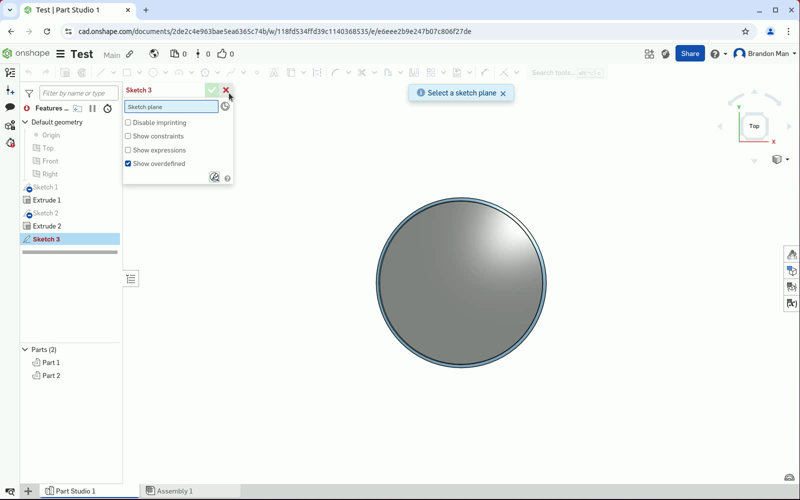
mouse_move(73, 150)
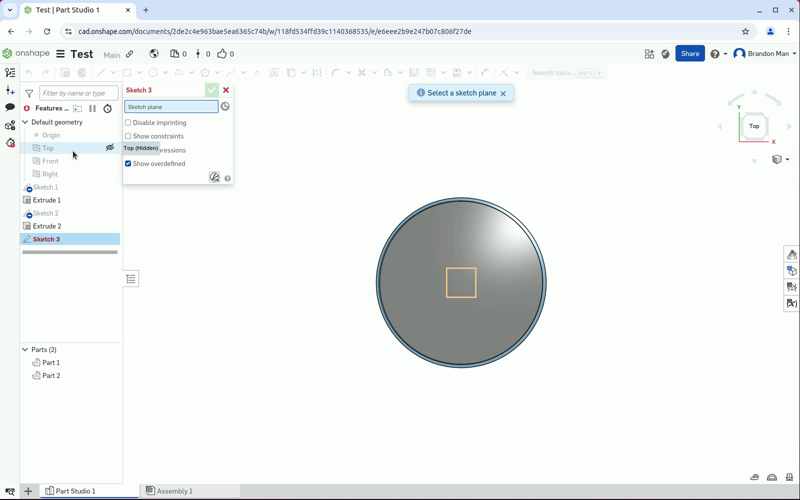
click(73, 150)
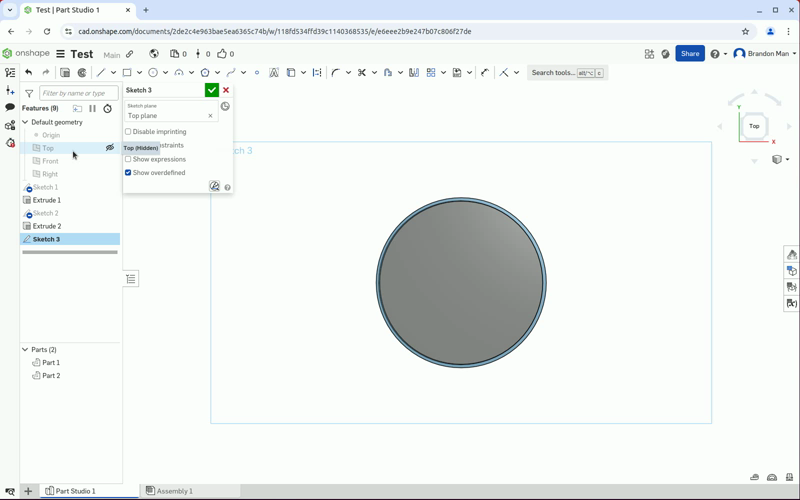
mouse_move(73, 352)
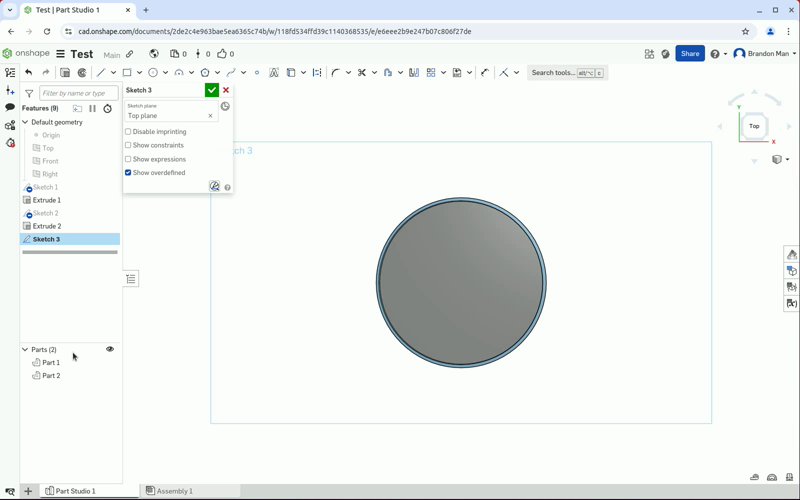
key(y)
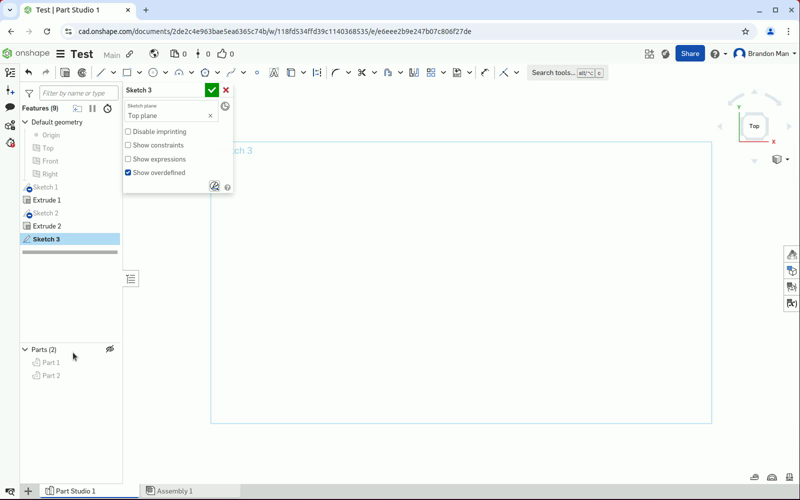
key(c)
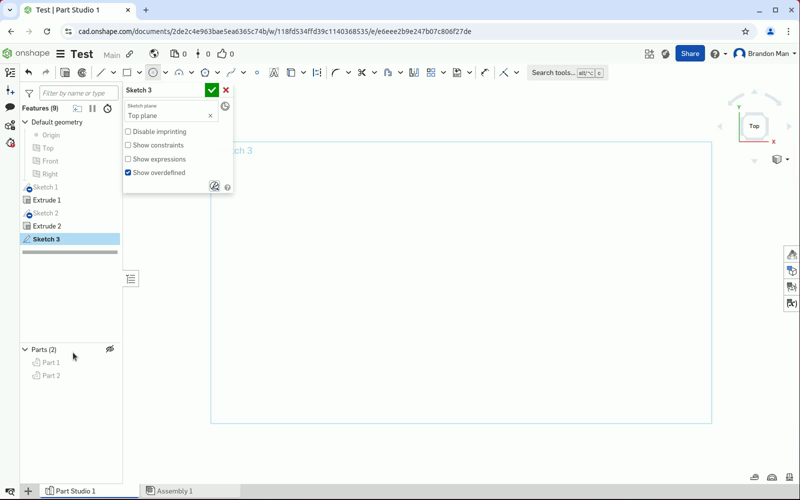
key_down(shift)
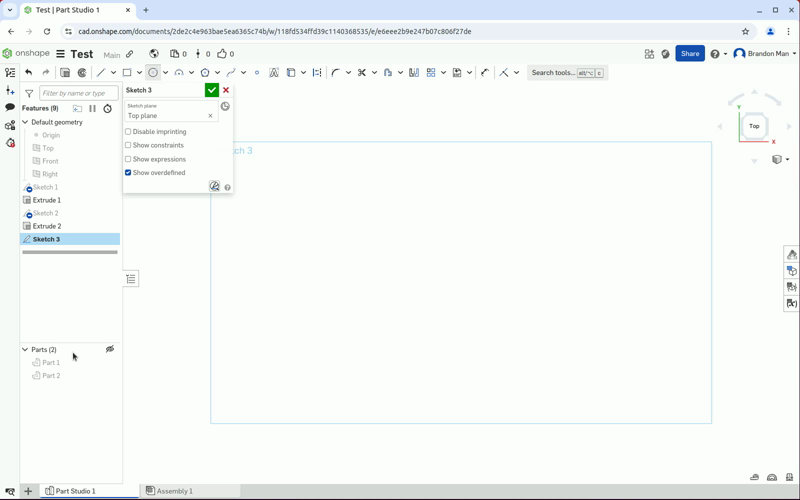
mouse_move(461, 282)
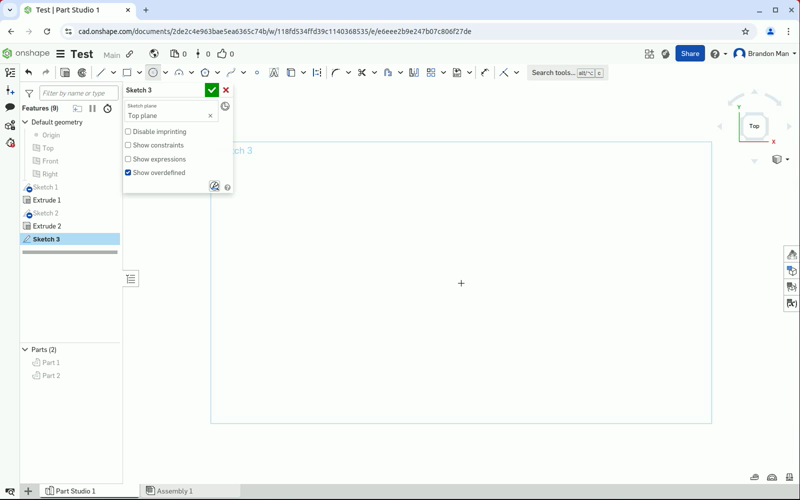
click(461, 282)
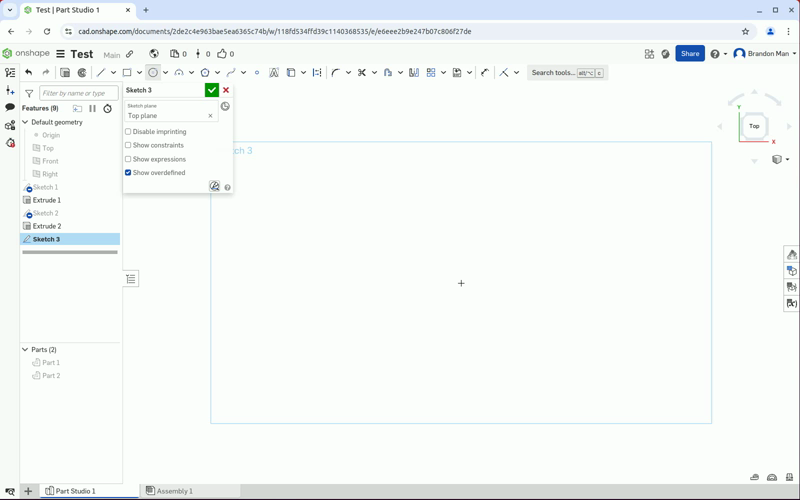
key_up(shift)
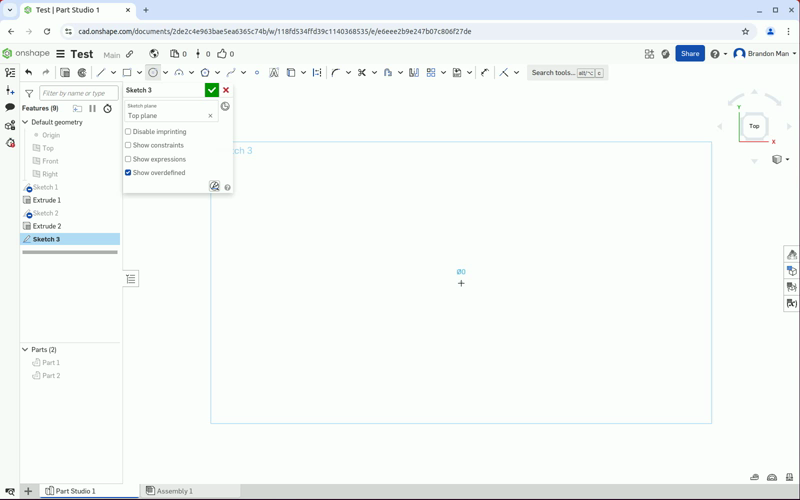
mouse_move(546, 282)
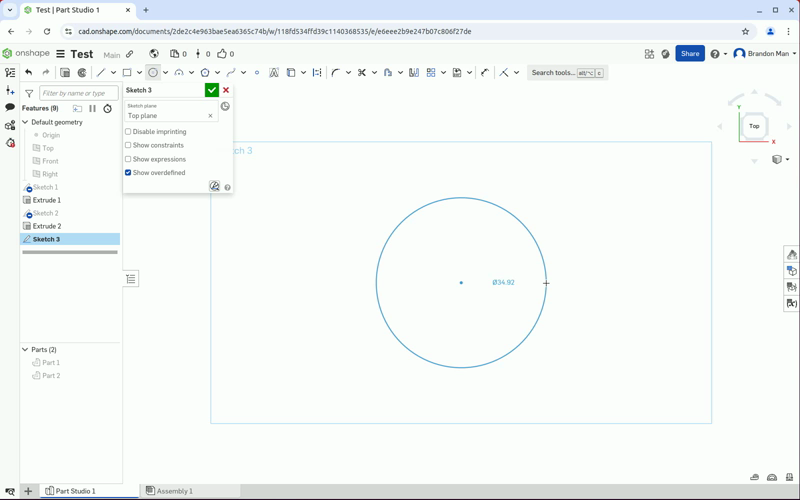
click(546, 282)
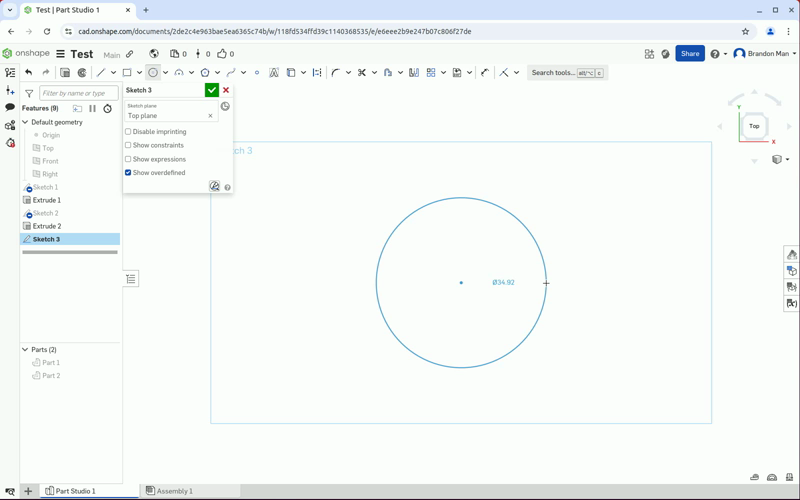
key(esc)
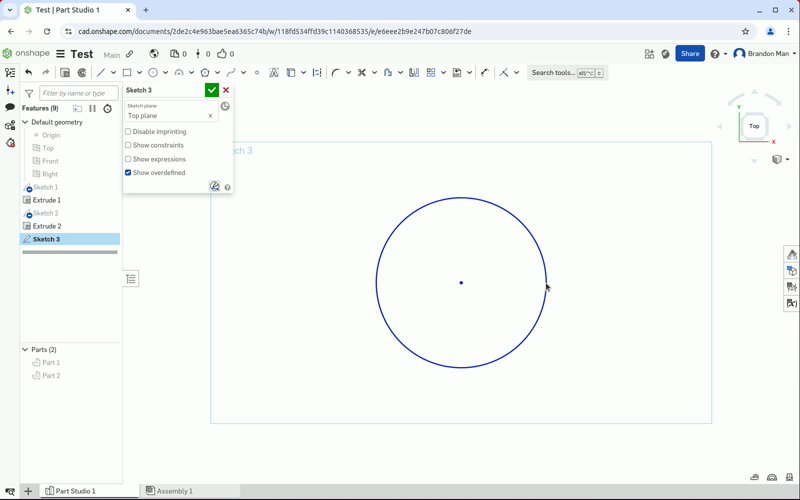
key(c)
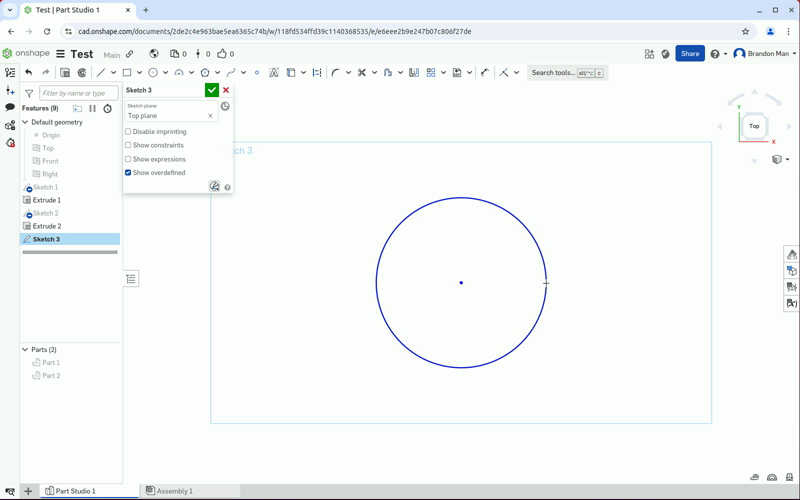
key_down(shift)
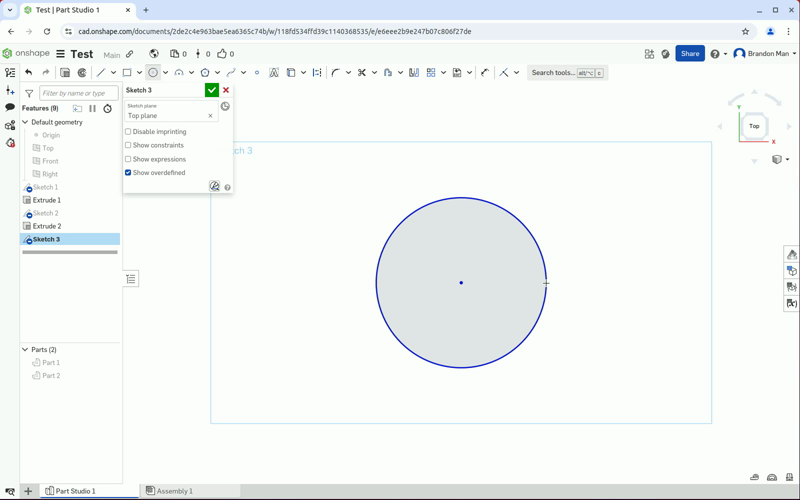
mouse_move(461, 282)
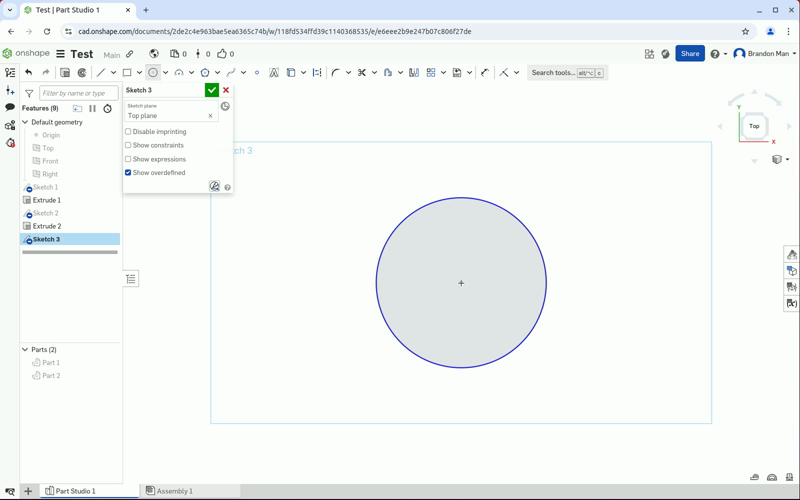
click(461, 282)
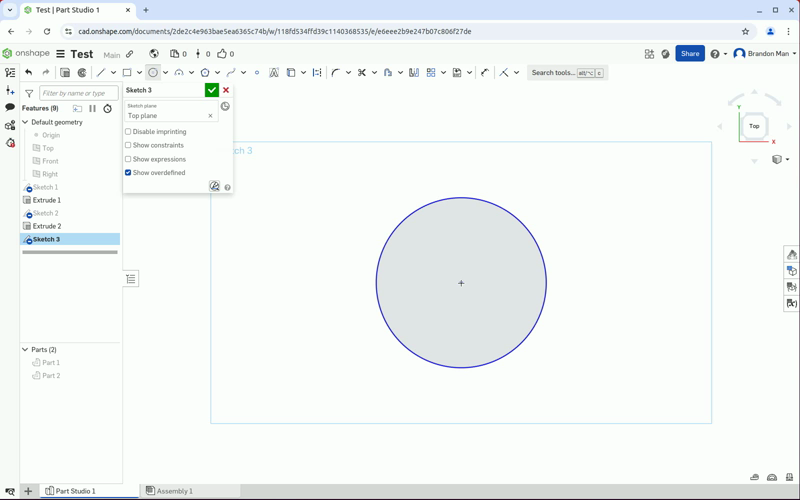
key_up(shift)
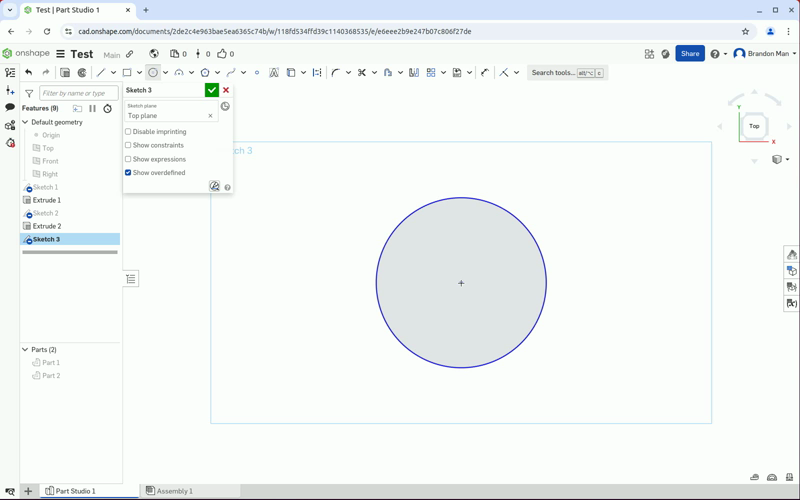
mouse_move(542, 282)
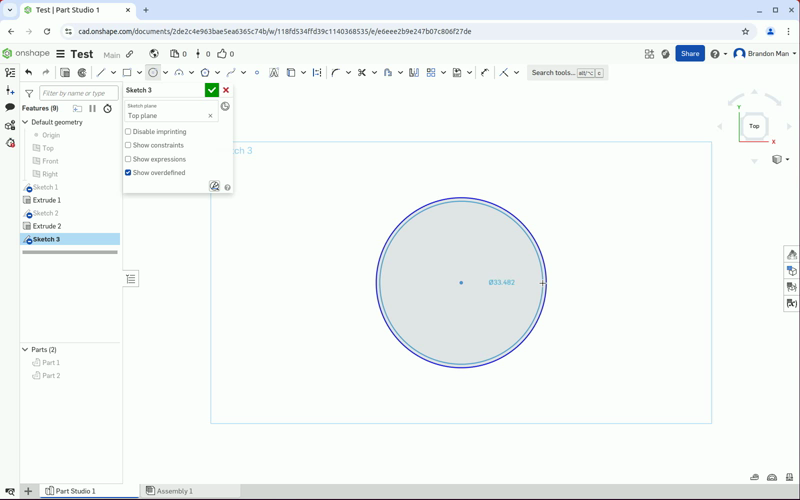
scroll(6)
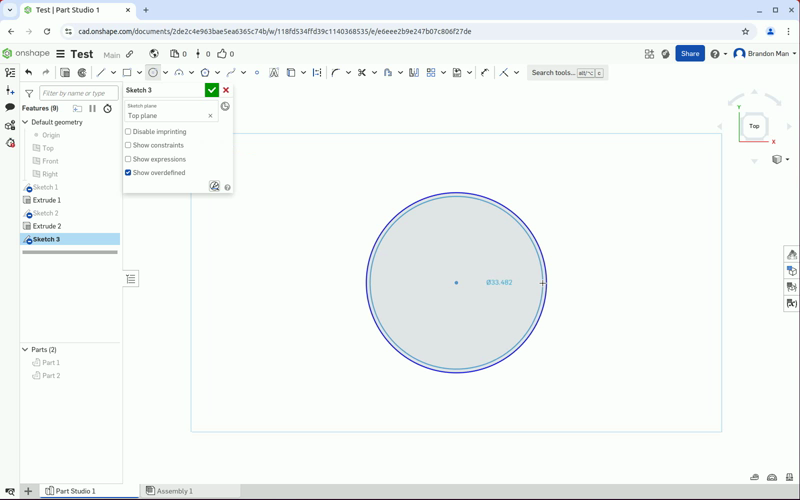
scroll(6)
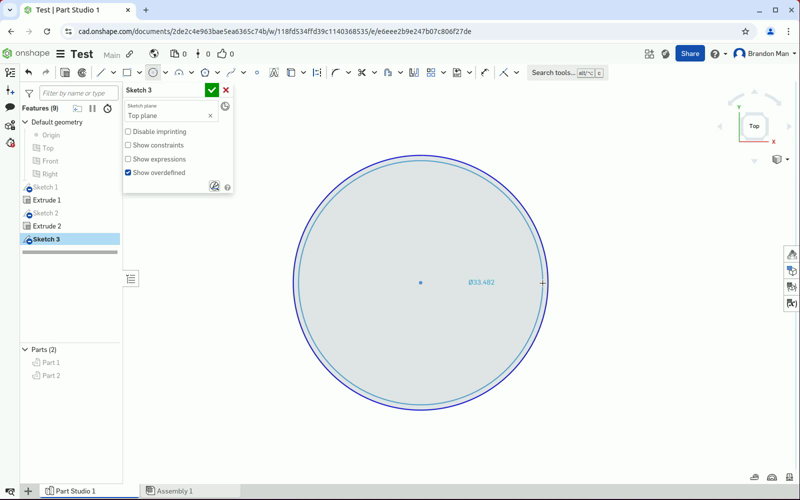
scroll(6)
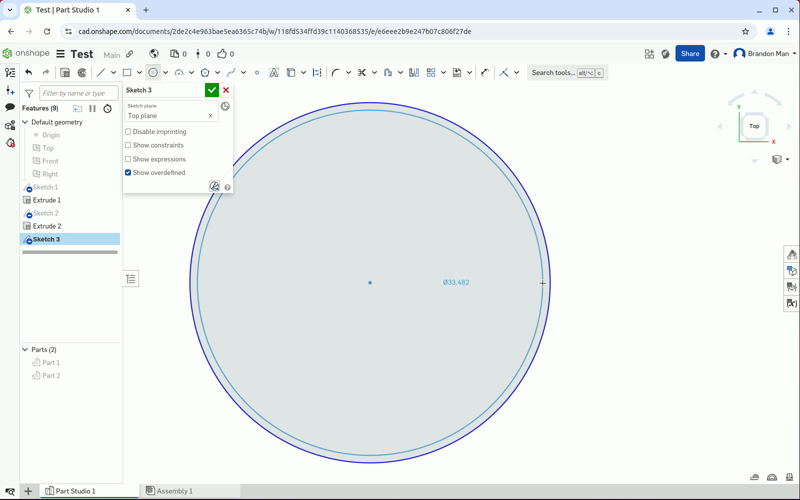
scroll(6)
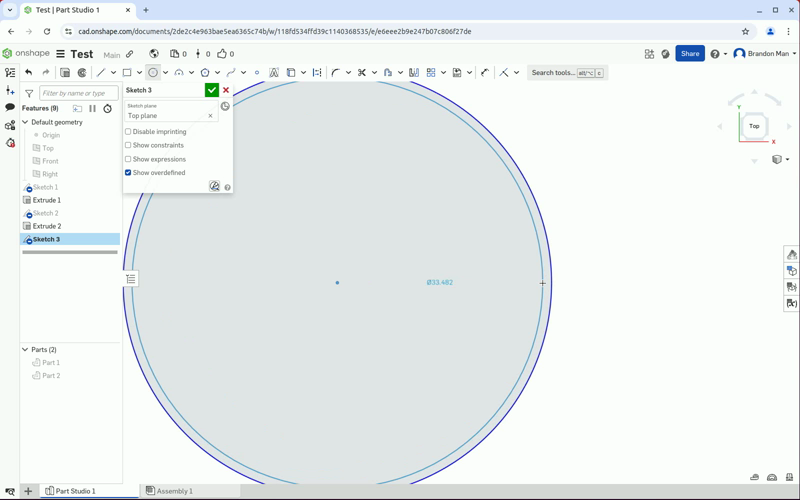
scroll(6)
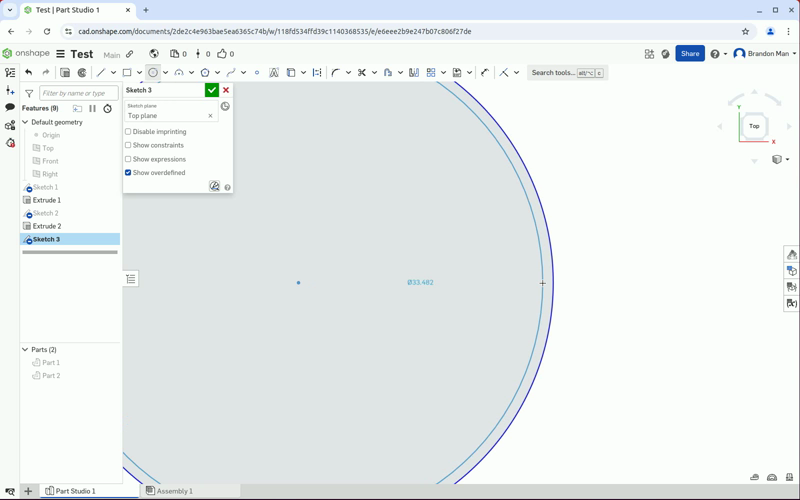
scroll(6)
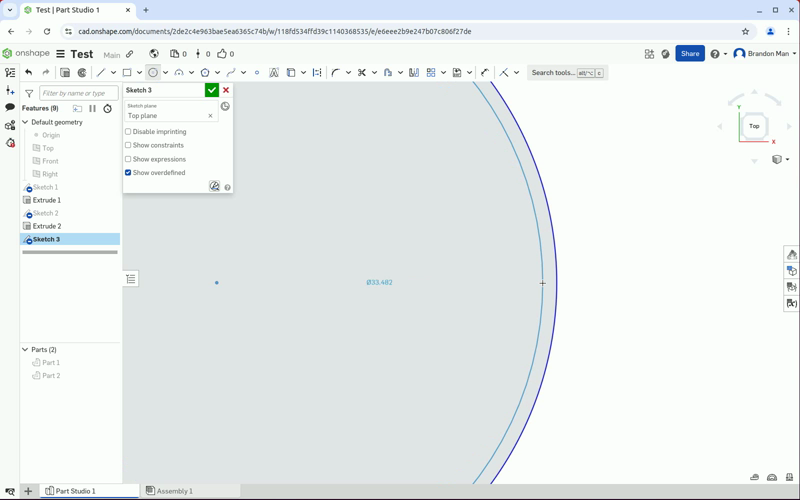
scroll(6)
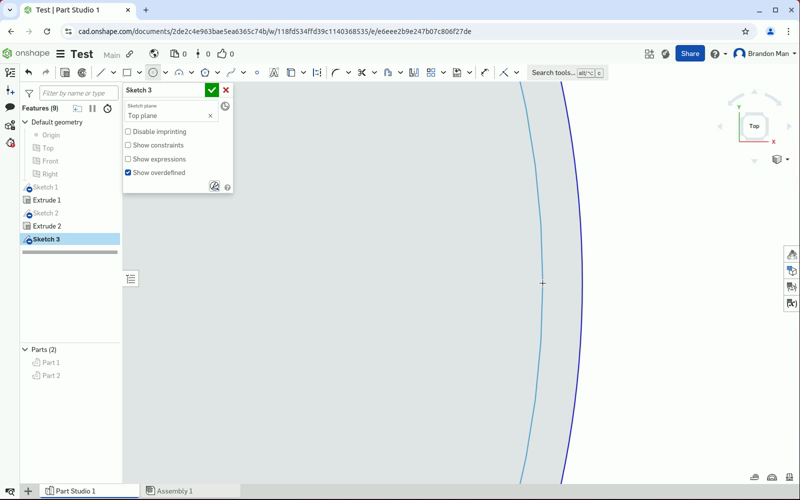
click(542, 282)
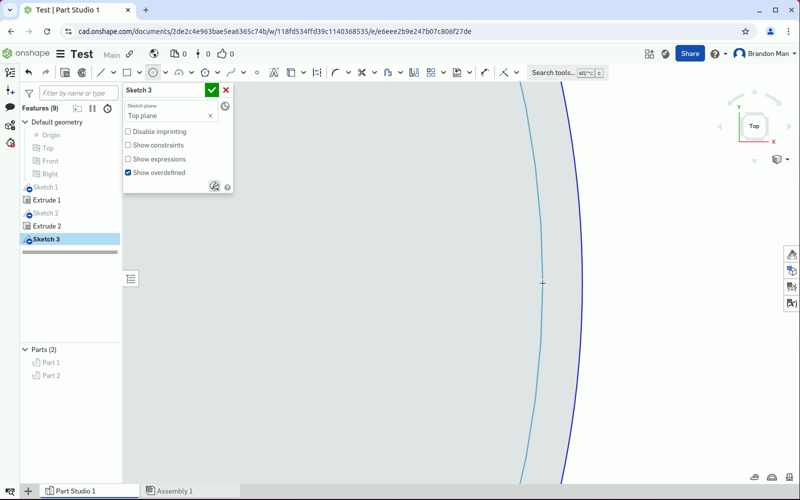
scroll(-6)
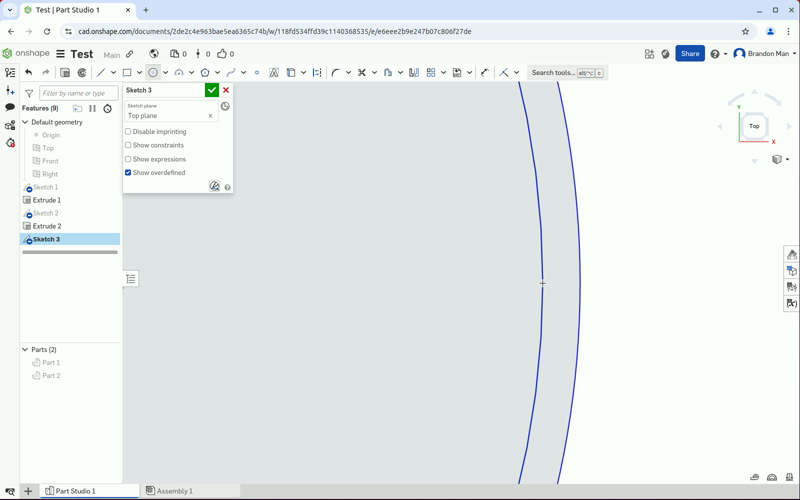
scroll(-6)
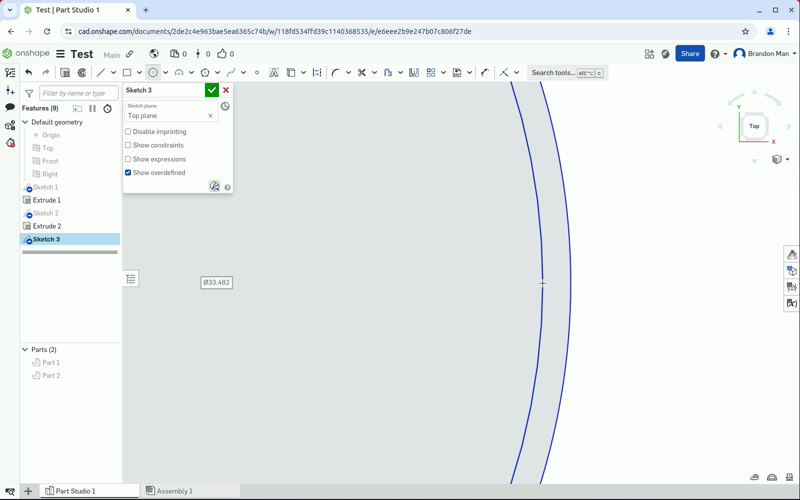
scroll(-6)
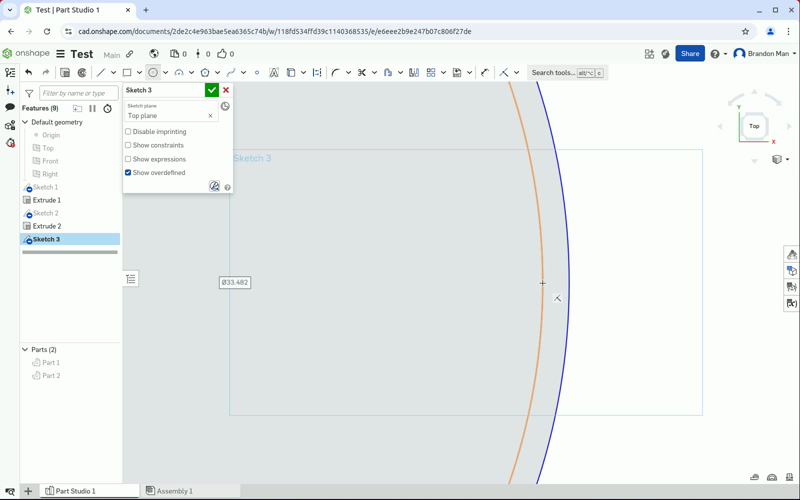
scroll(-6)
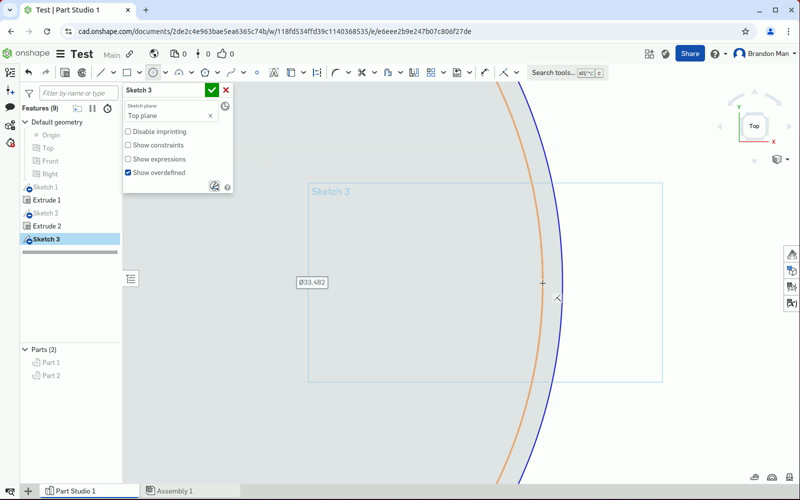
scroll(-6)
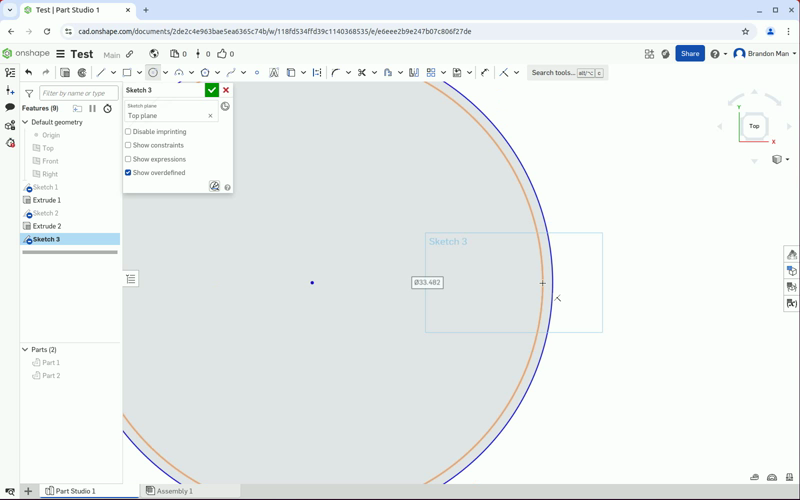
scroll(-6)
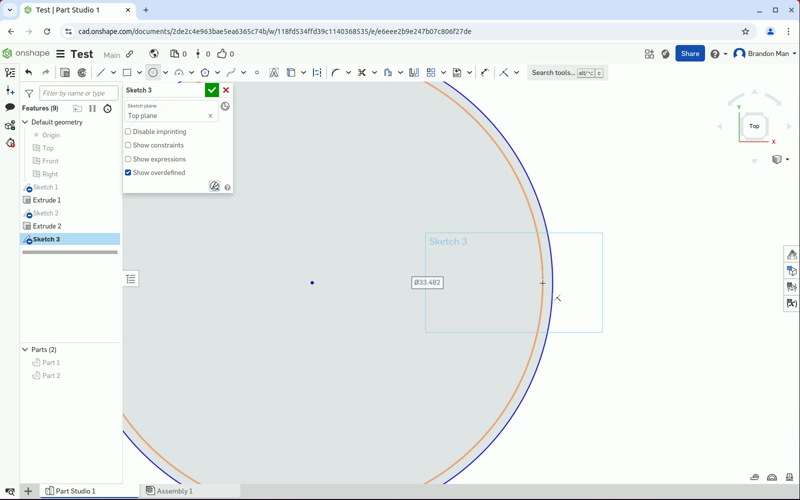
scroll(-6)
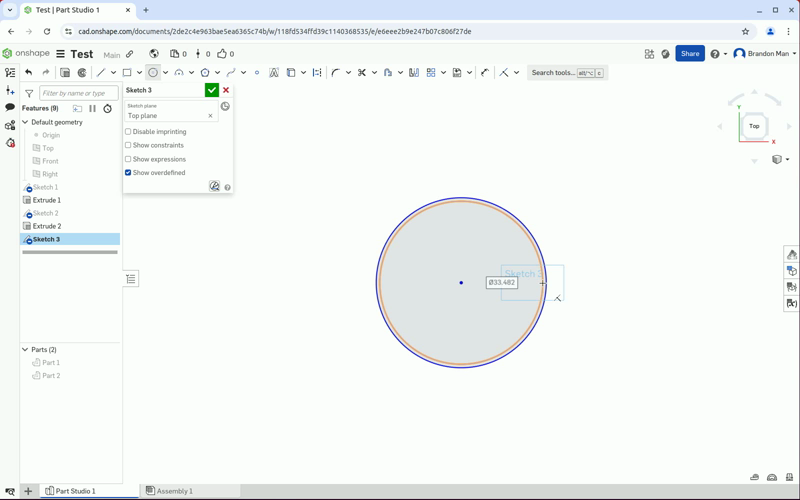
key(esc)
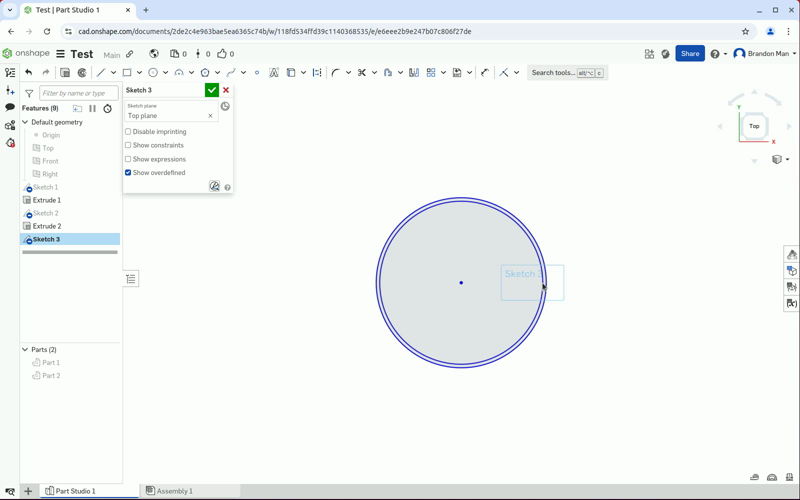
mouse_move(387, 244)
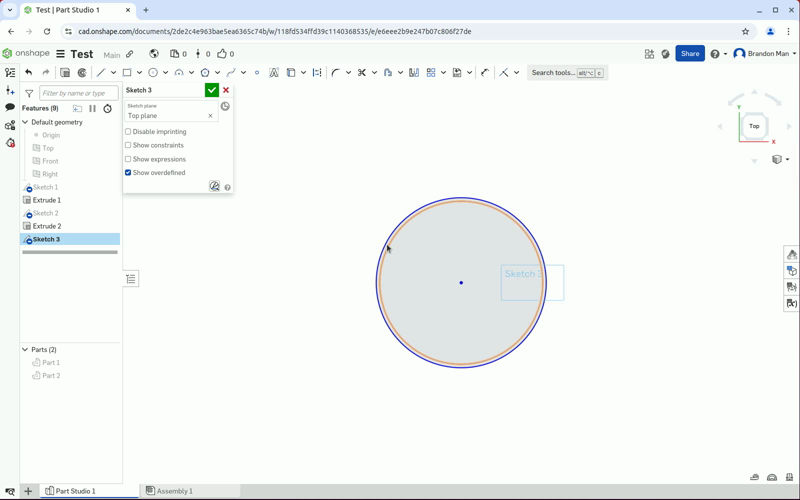
click(387, 244)
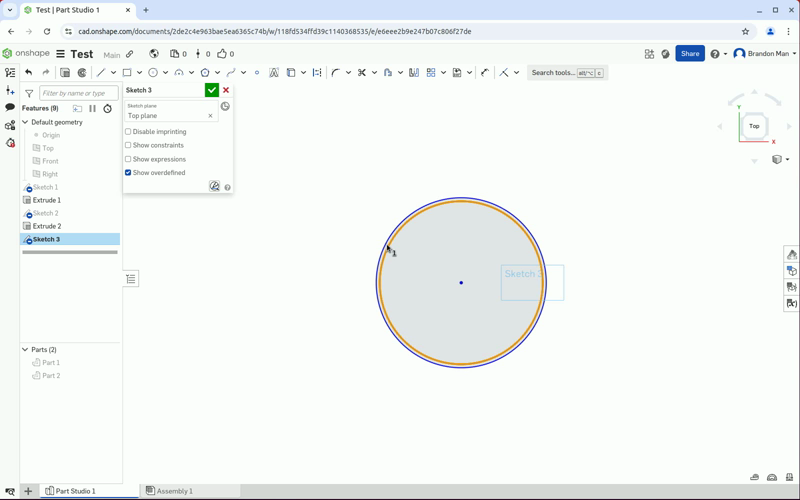
mouse_move(73, 352)
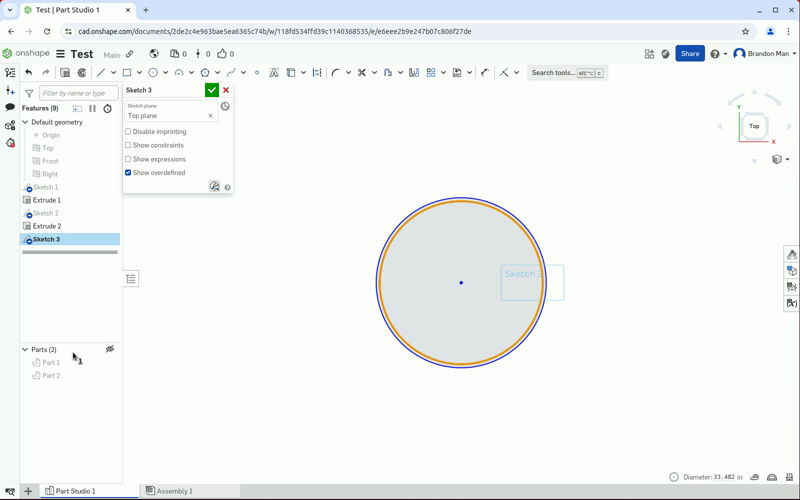
key(shift+y)
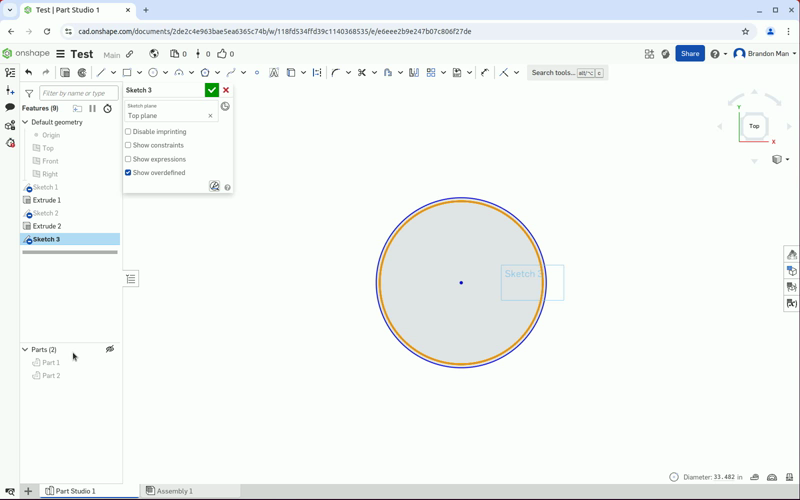
key(shift+e)
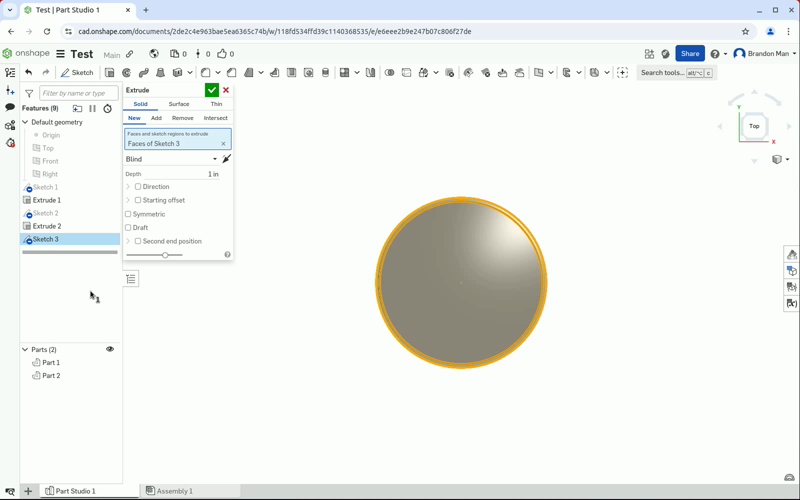
mouse_move(143, 106)
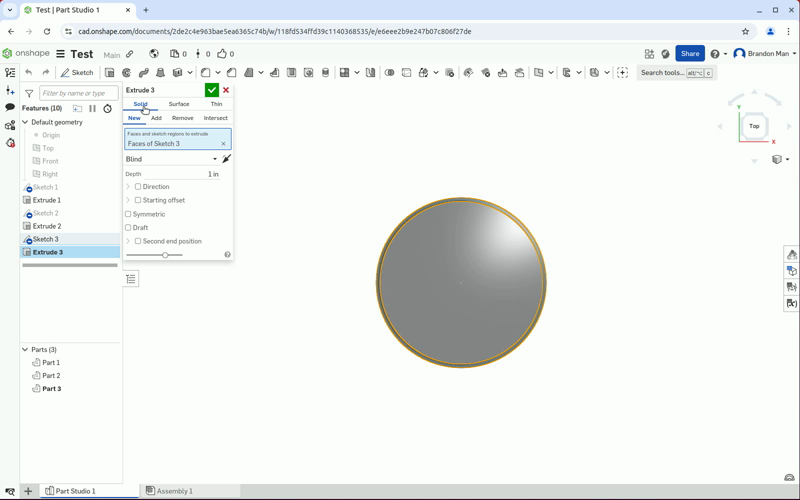
click(143, 106)
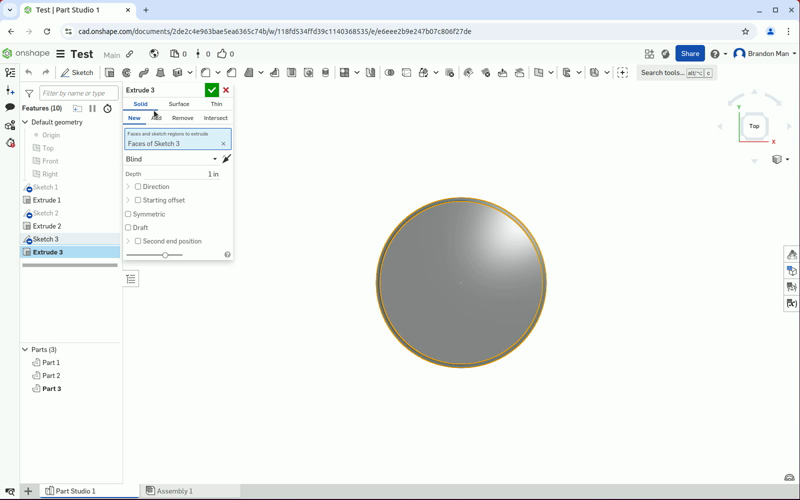
mouse_move(186, 120)
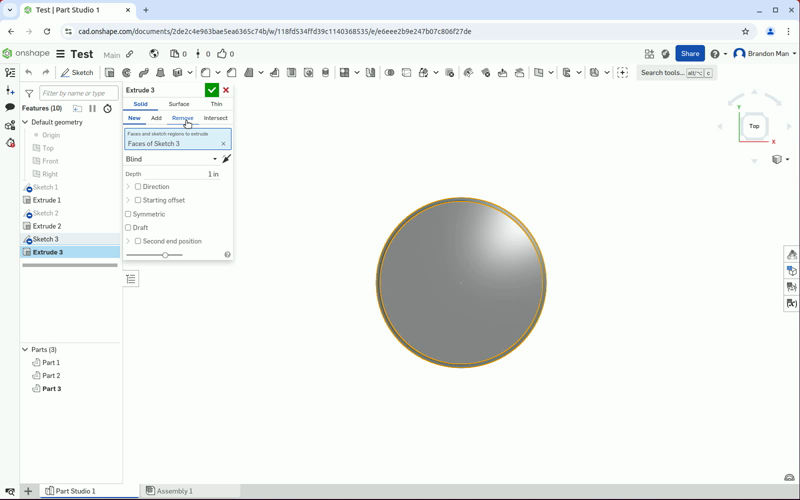
click(186, 120)
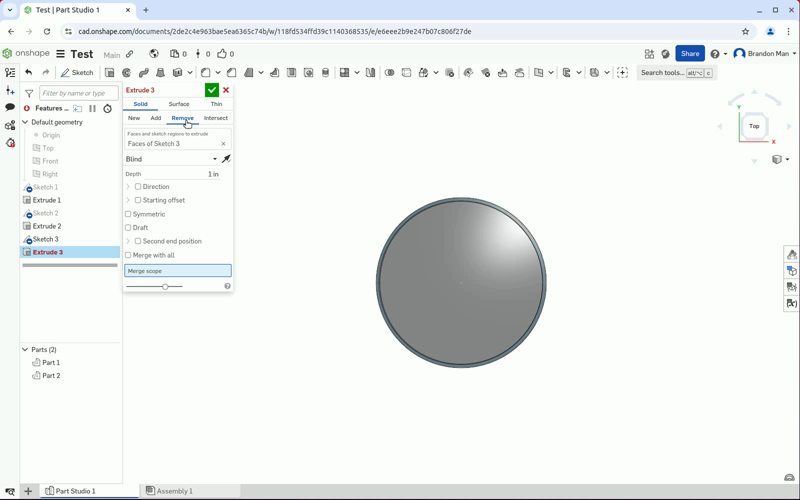
key(tab, 4)
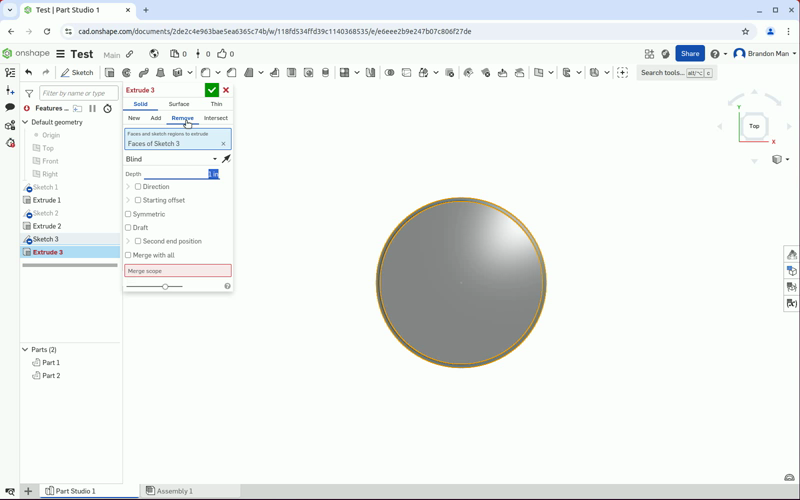
text(33.7)
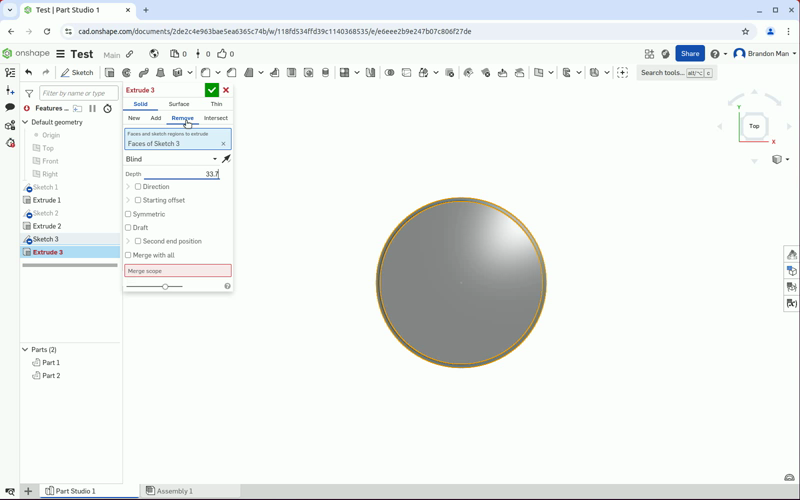
key(tab, 3)
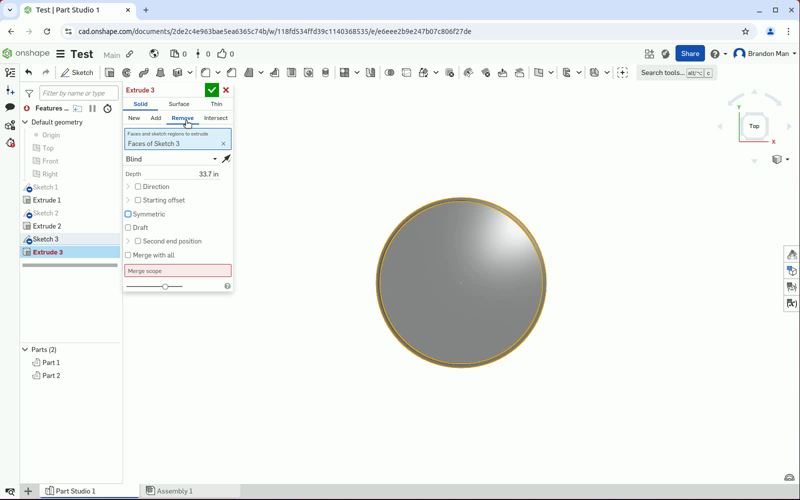
key(space)
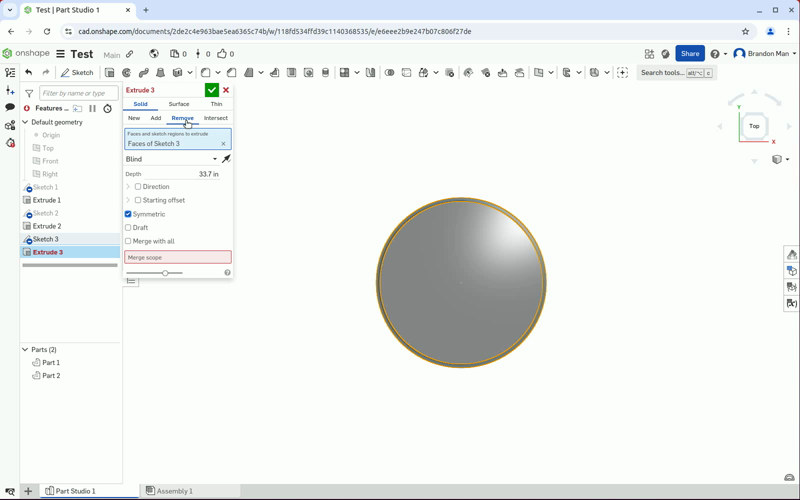
key(tab, 2)
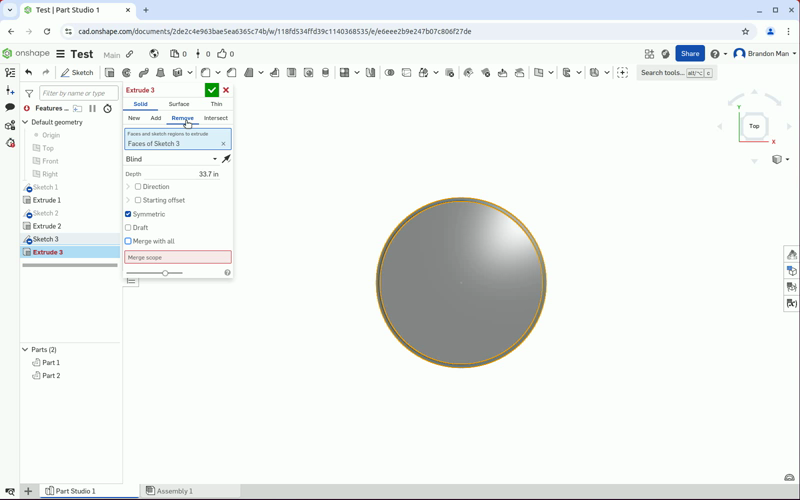
key(space)
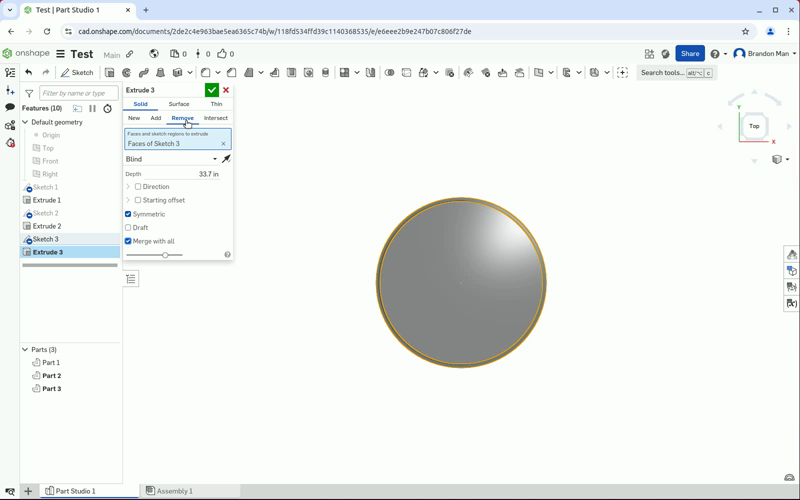
key(enter)
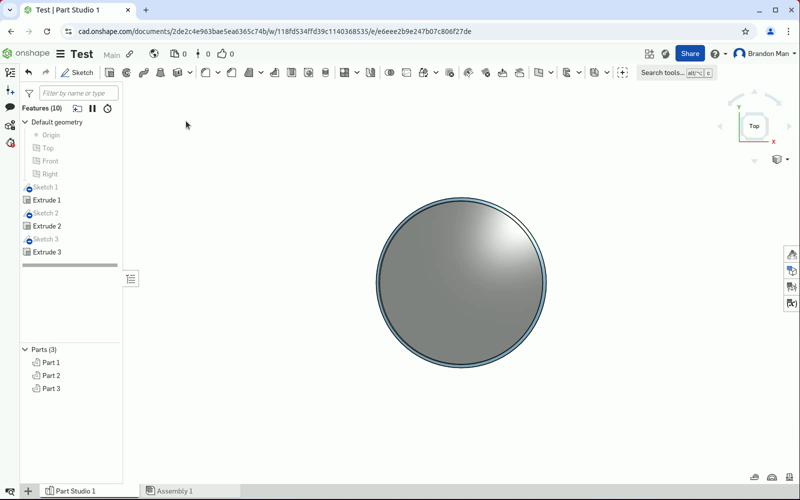
key(shift+h)
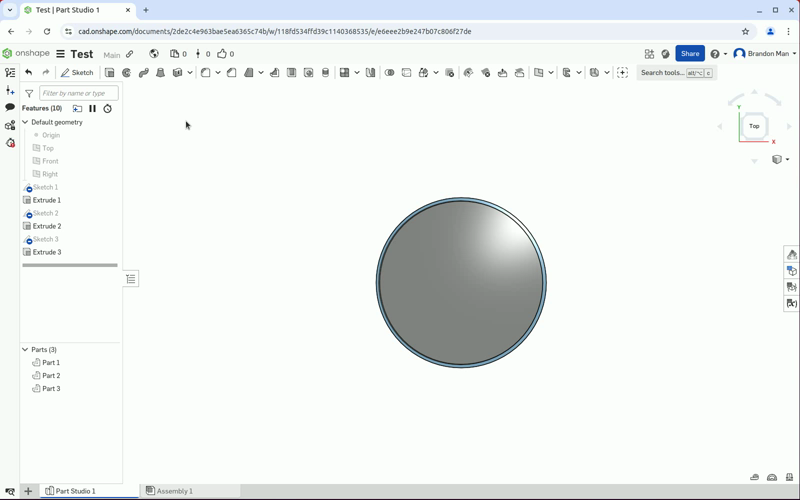
key(shift+h)
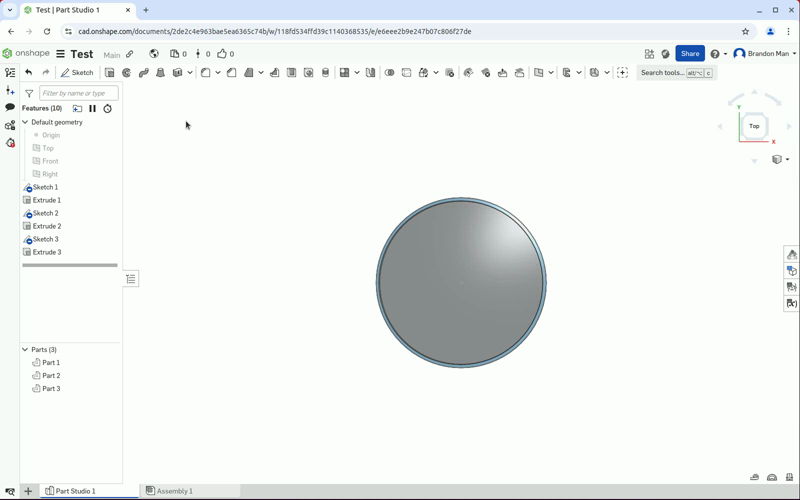
key(shift+7)
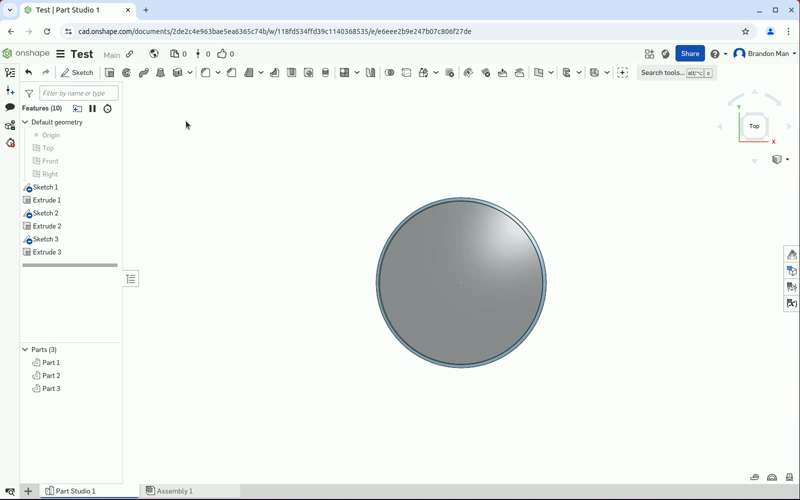
key(up, 3)
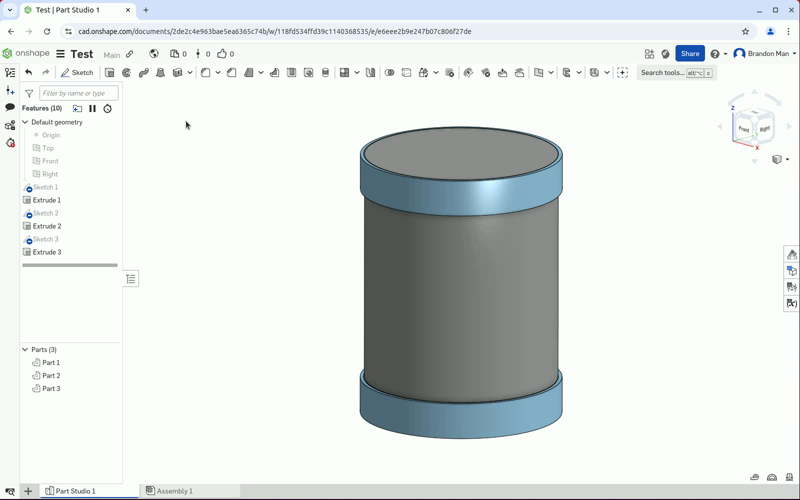
key(left, 3)
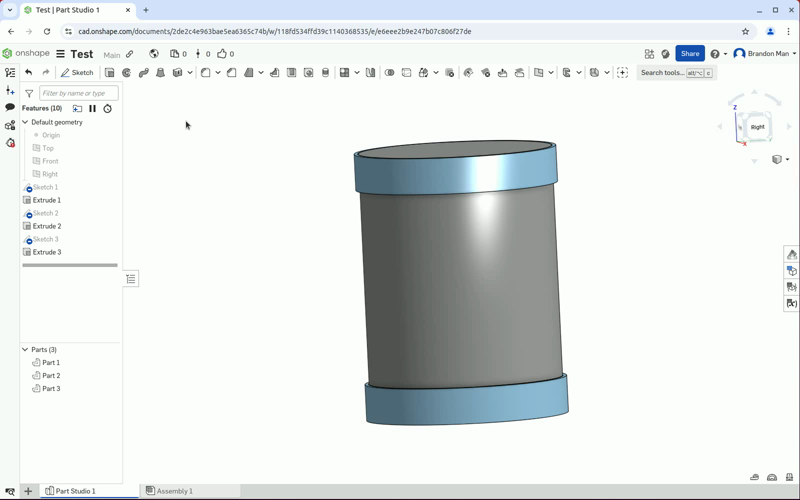
key(right, 3)
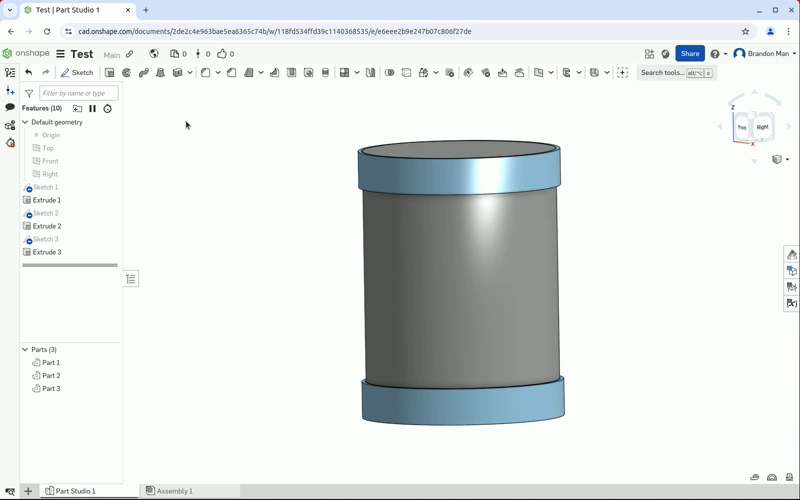
key(down, 3)
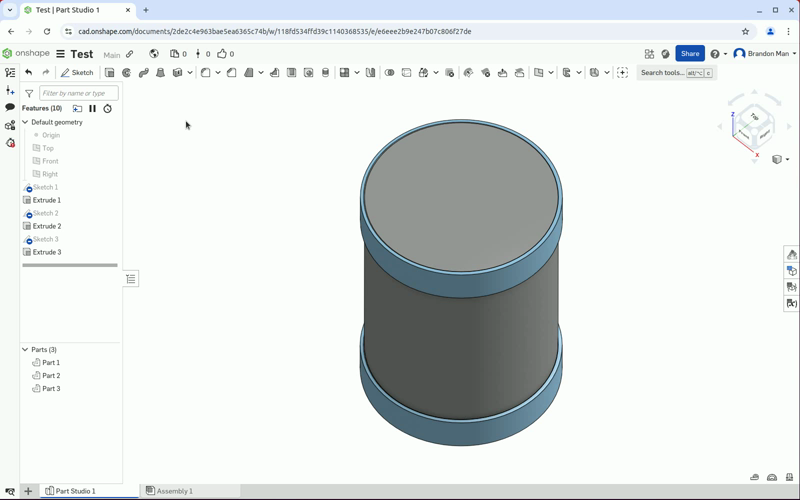
mouse_move(73, 189)
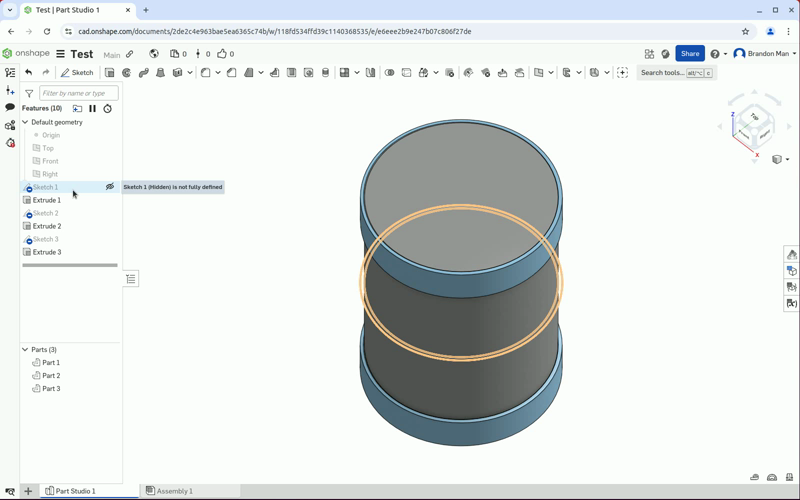
click(73, 189)